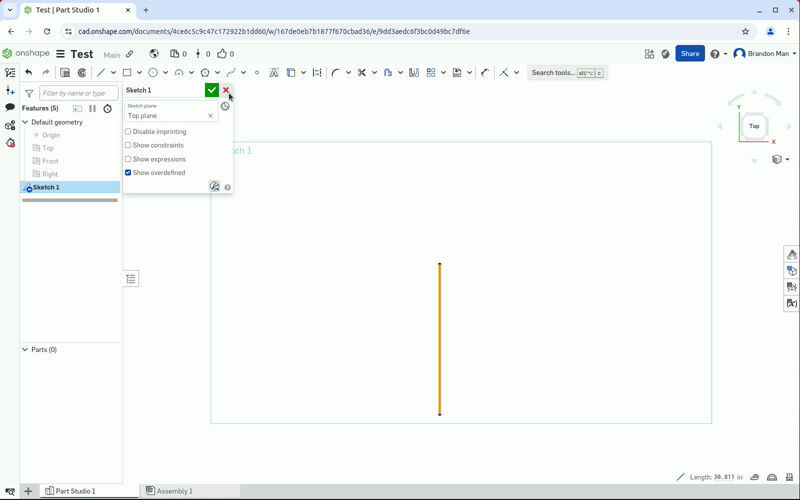
key(shift+h)
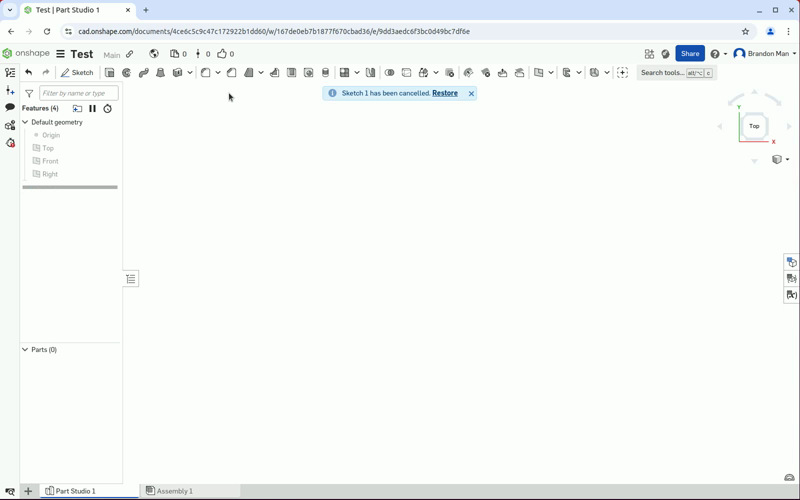
mouse_move(73, 352)
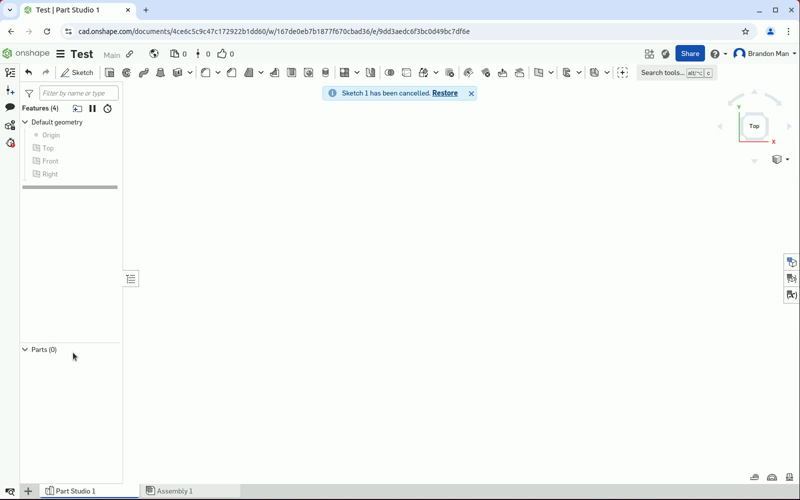
key(y)
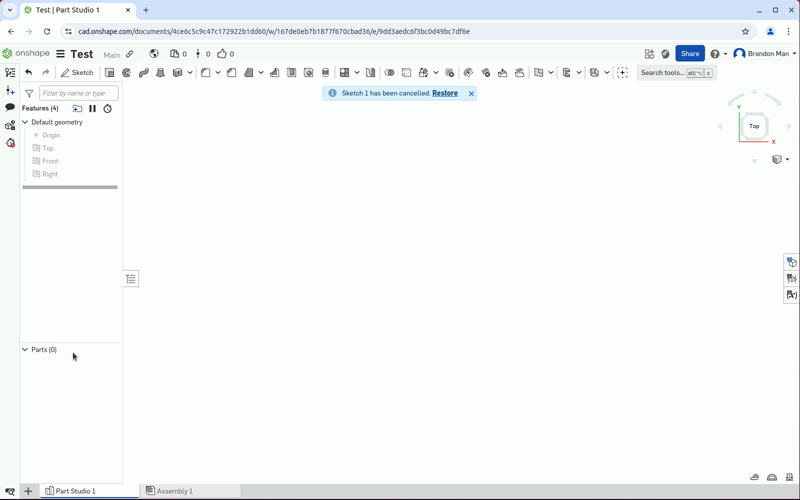
key(shift+p)
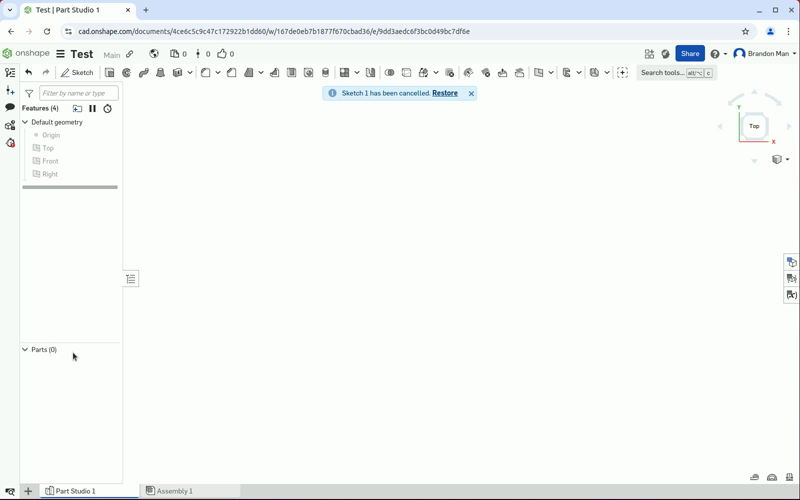
key(space)
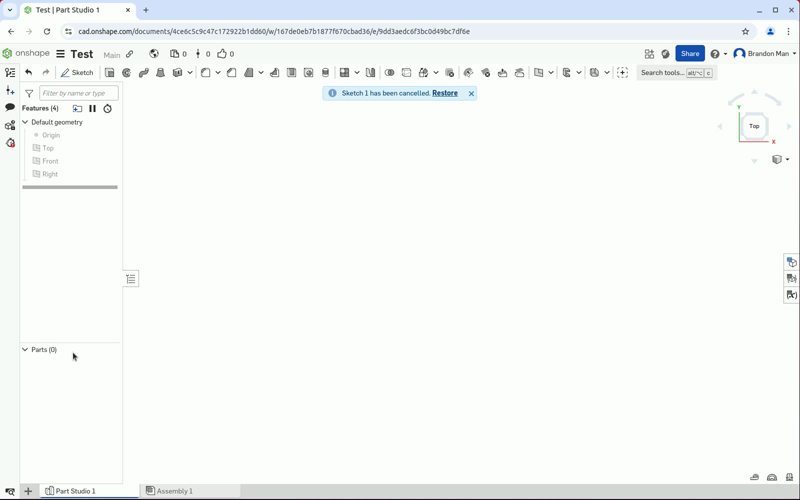
key_down(shift)
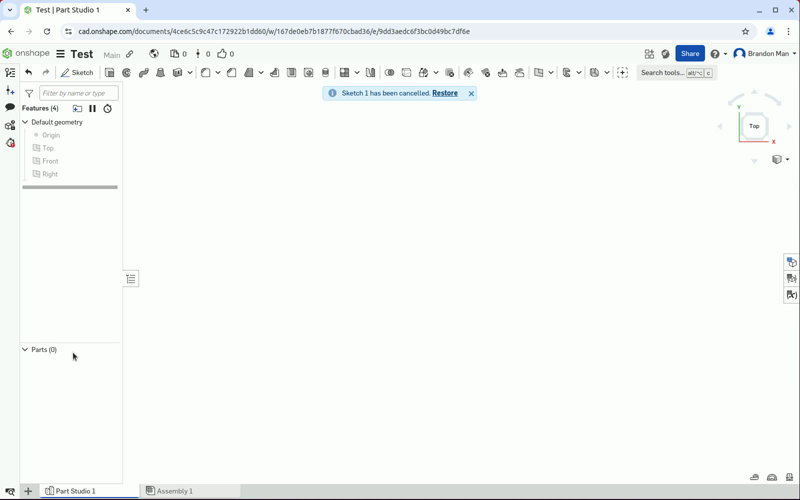
key(up)
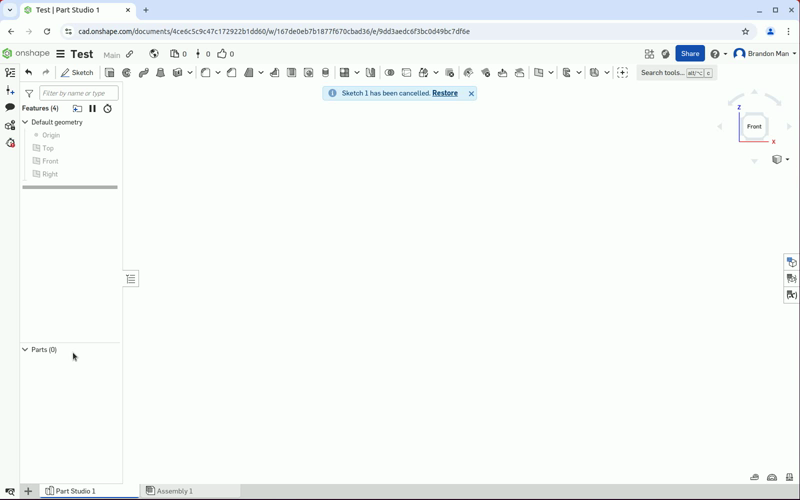
key_up(shift)
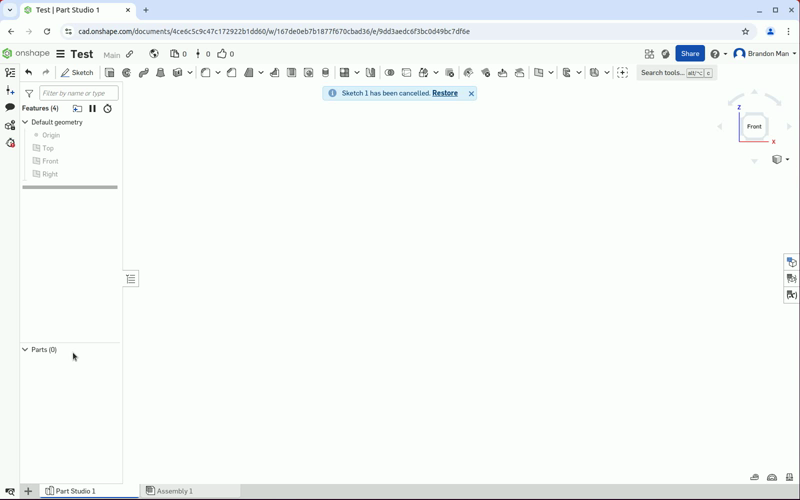
key(space)
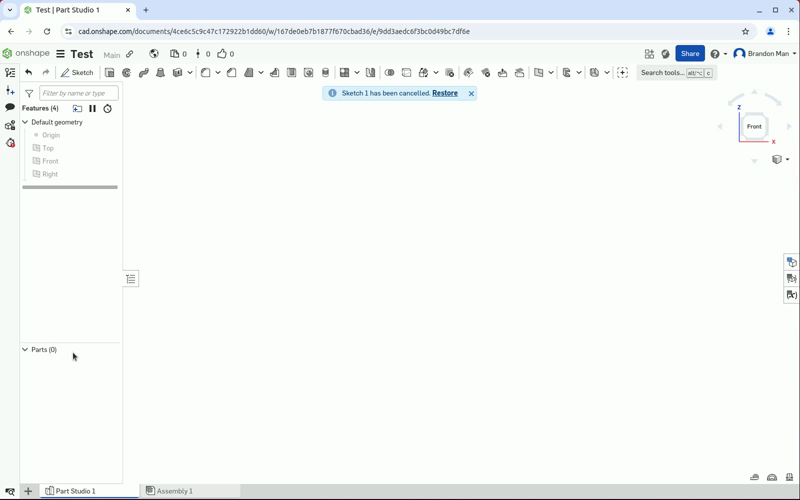
key_down(shift)
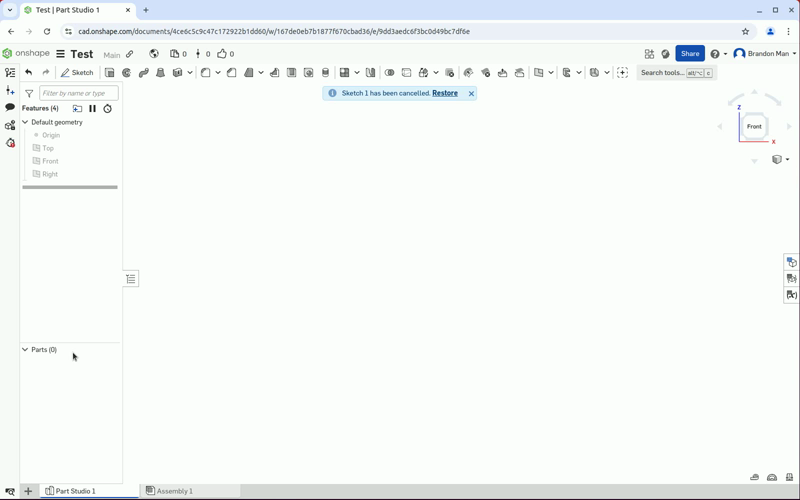
key(left)
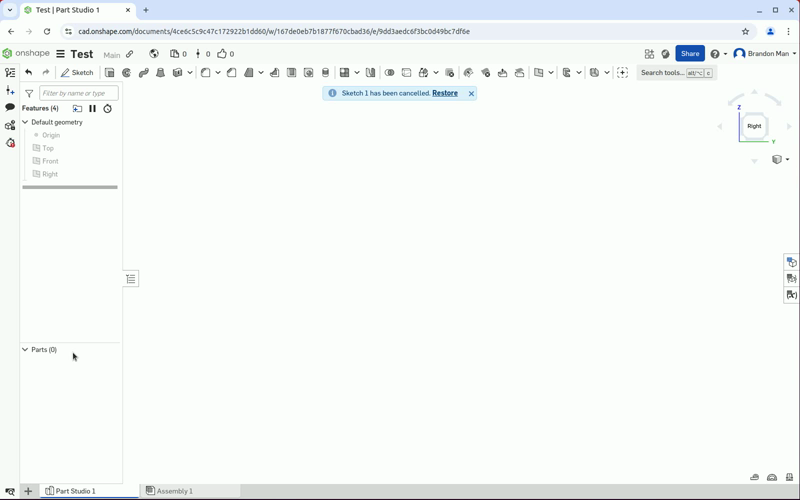
key_up(shift)
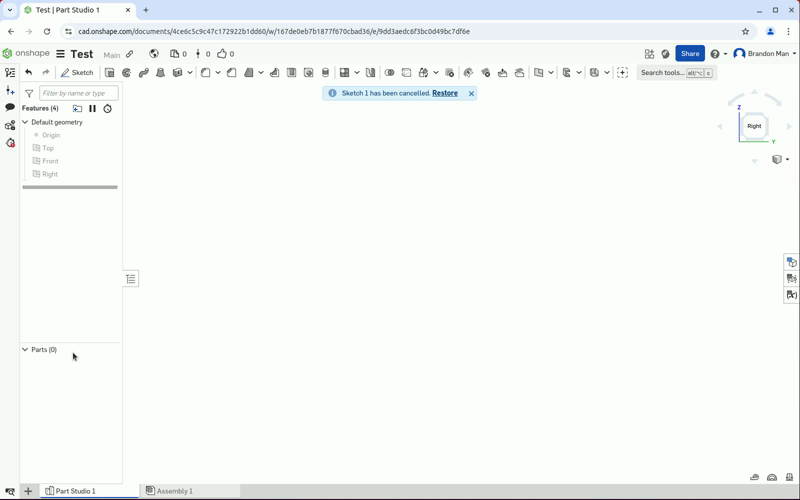
mouse_move(73, 352)
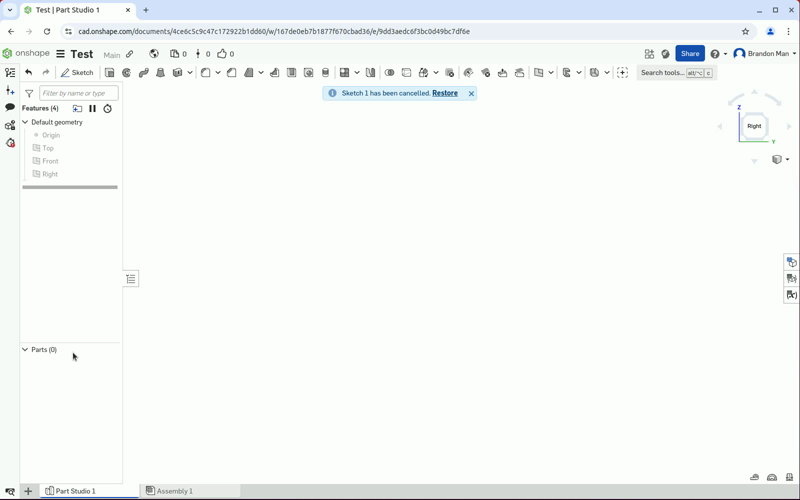
key(shift+y)
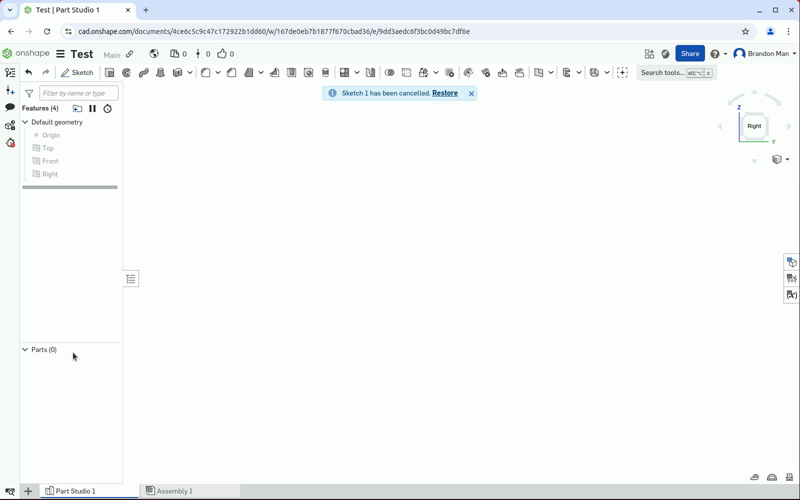
key(shift+s)
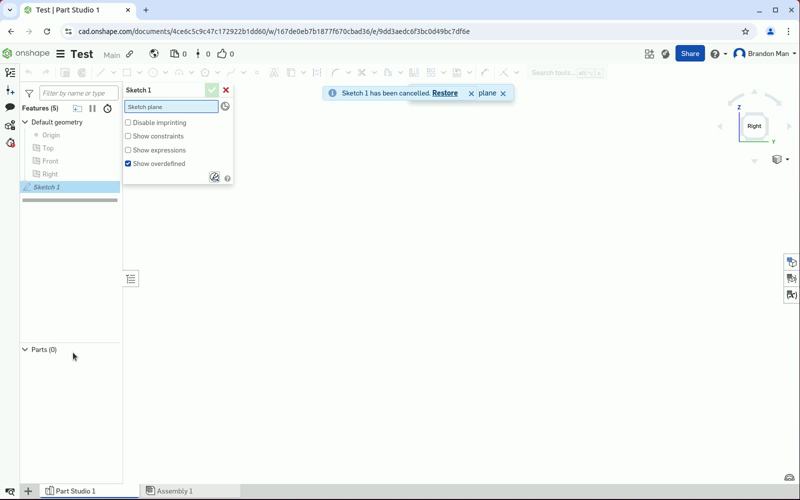
mouse_move(73, 176)
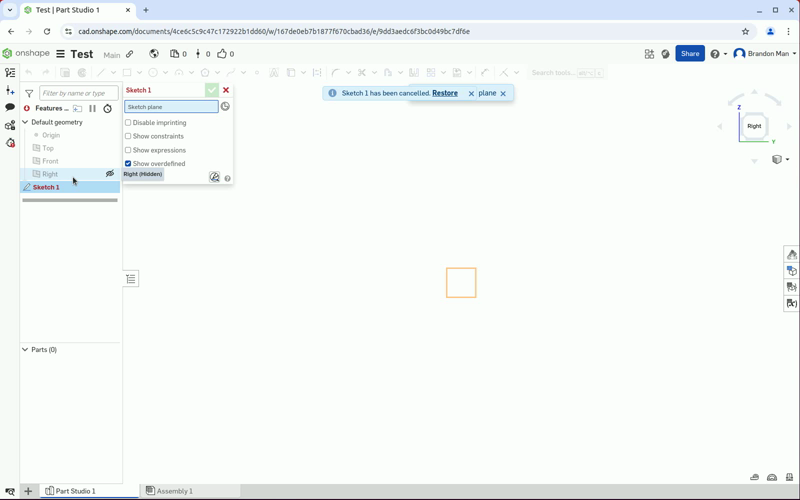
click(73, 176)
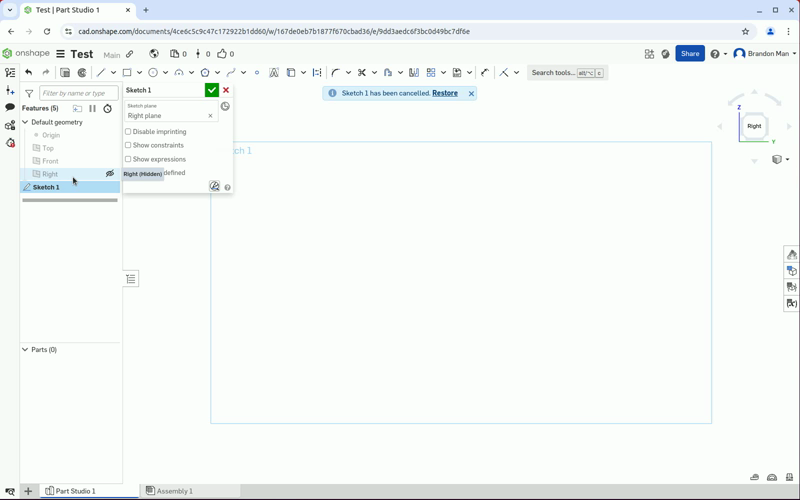
mouse_move(73, 352)
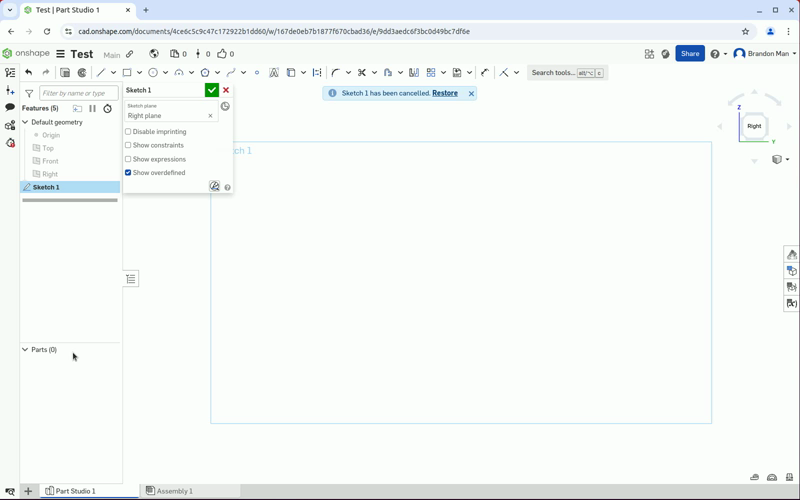
key(y)
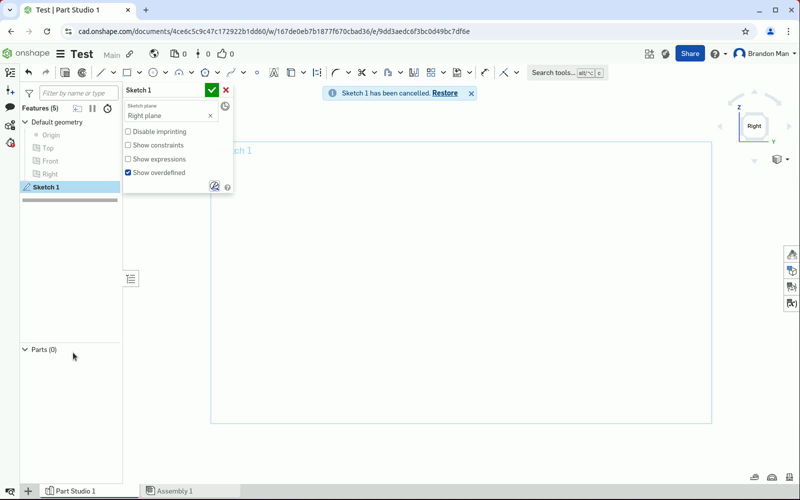
key(l)
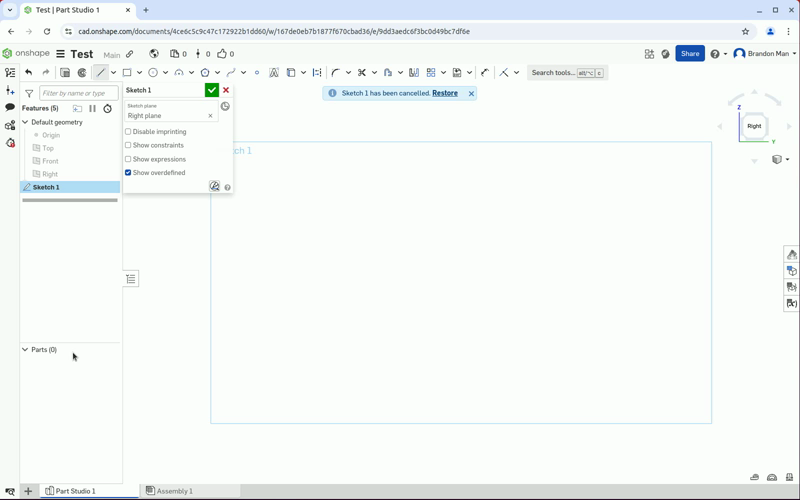
key_down(shift)
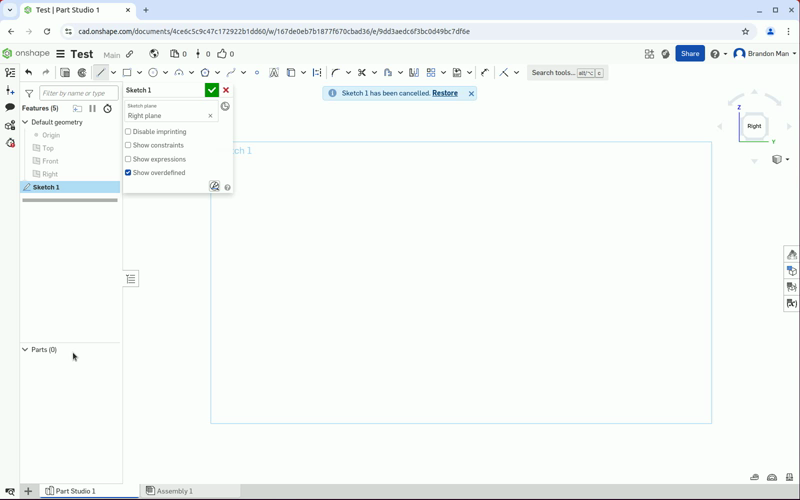
mouse_move(460, 395)
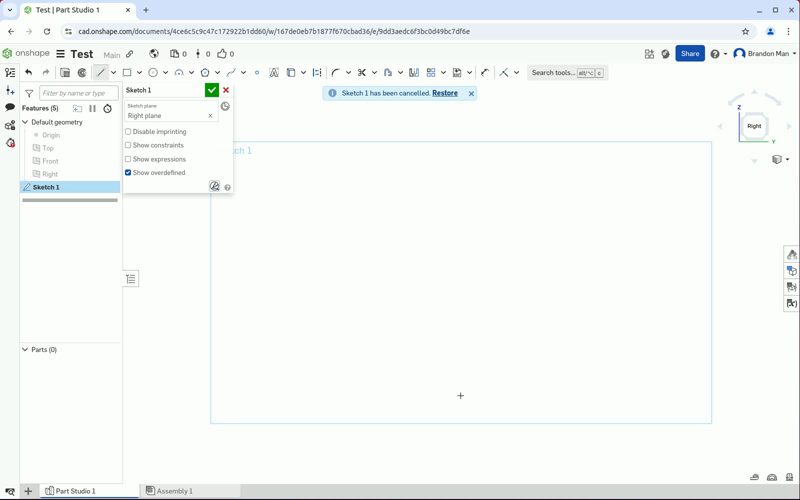
click(460, 395)
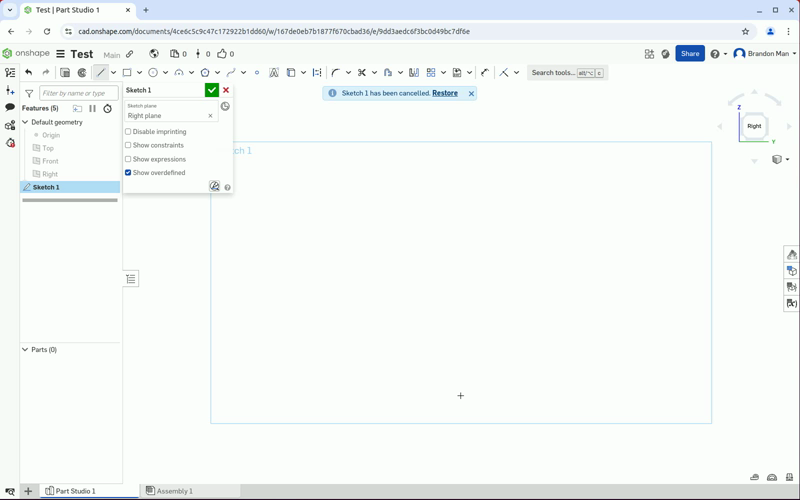
key_up(shift)
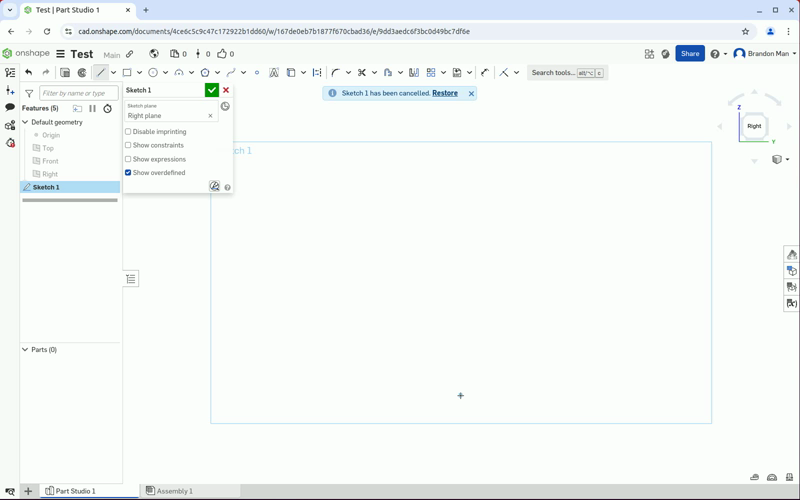
key_down(shift)
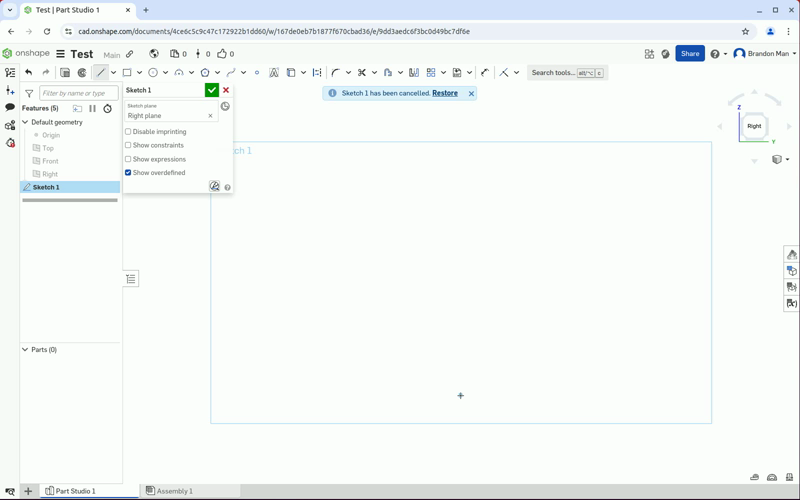
mouse_move(490, 395)
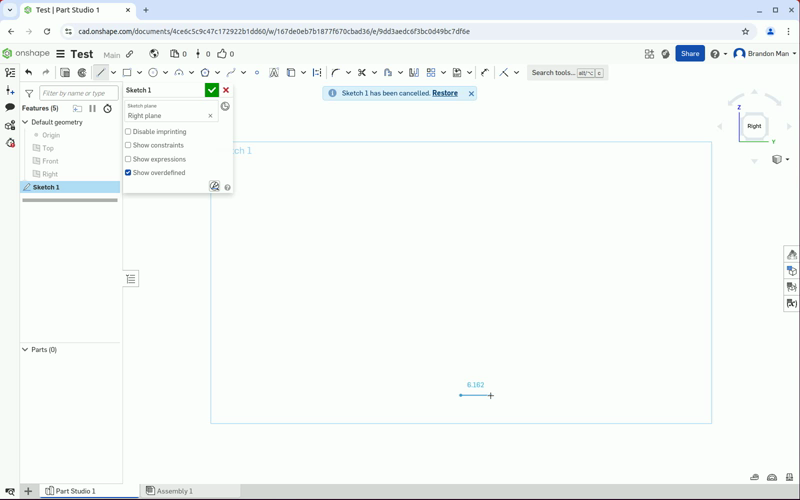
mouse_move(486, 395)
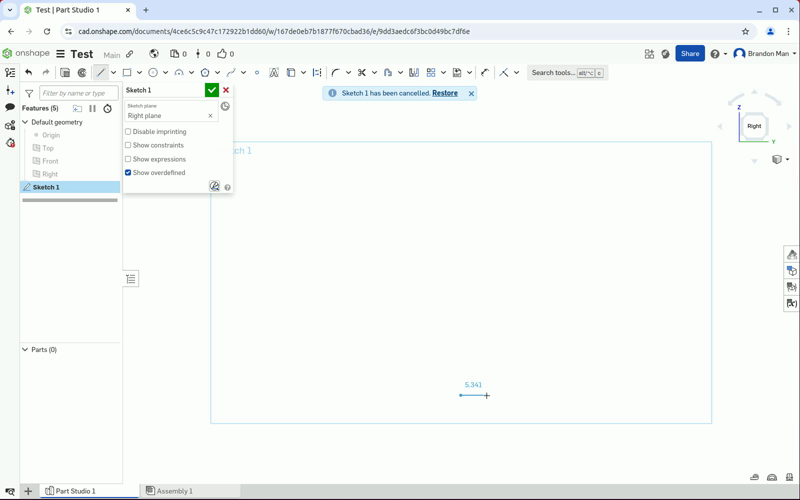
click(486, 395)
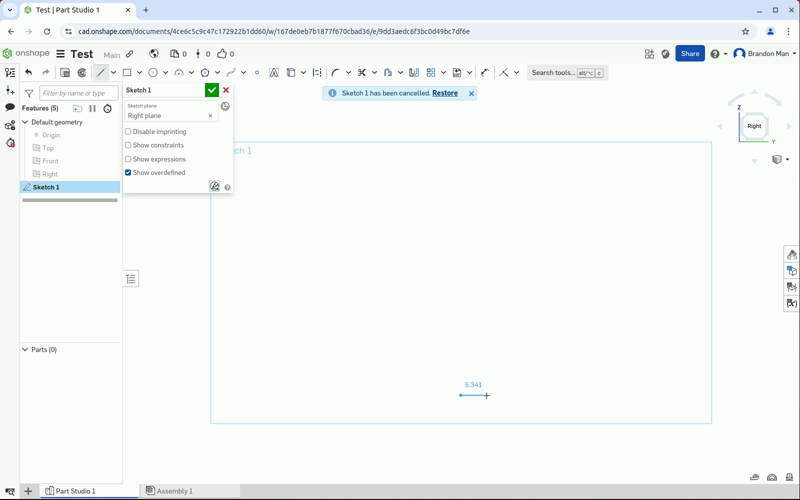
key_up(shift)
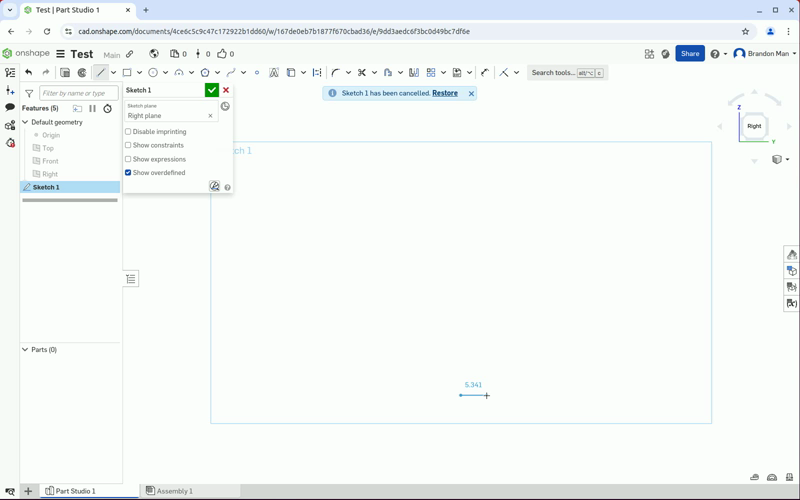
key_down(shift)
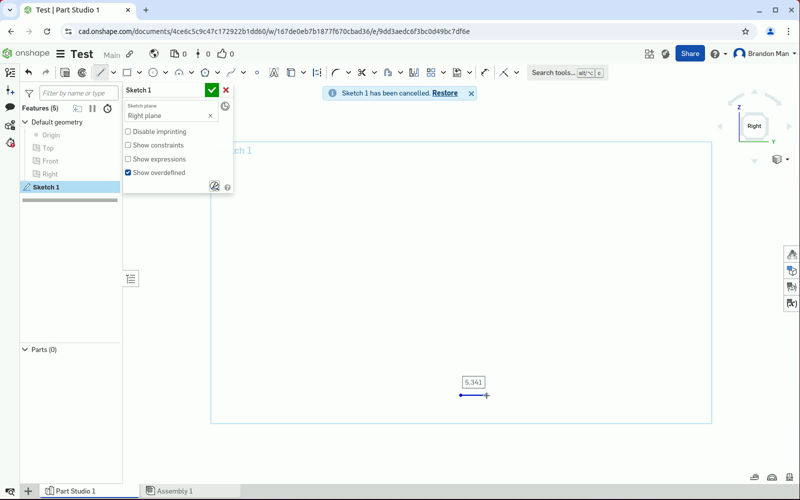
mouse_move(486, 171)
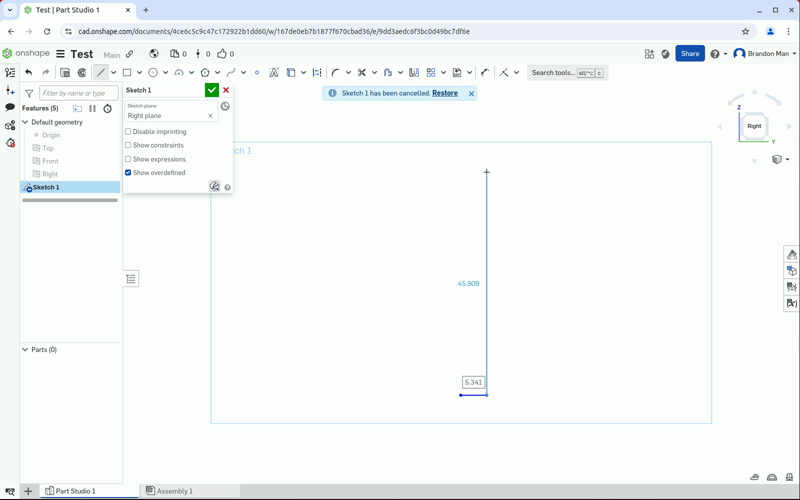
click(486, 171)
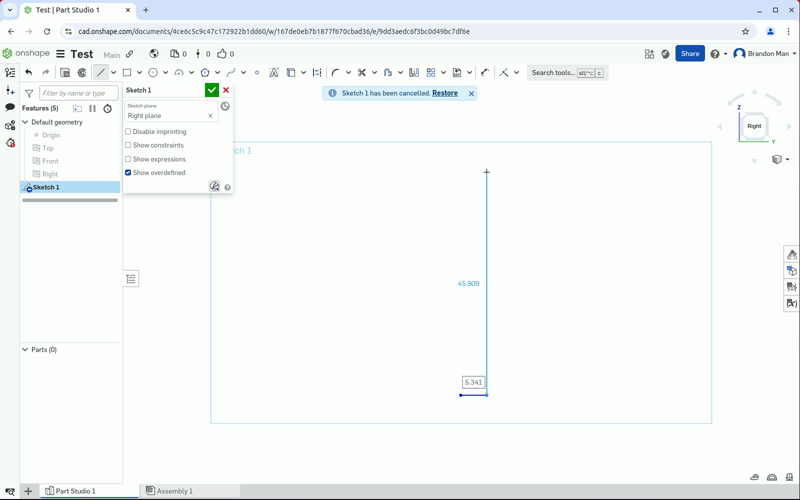
key_up(shift)
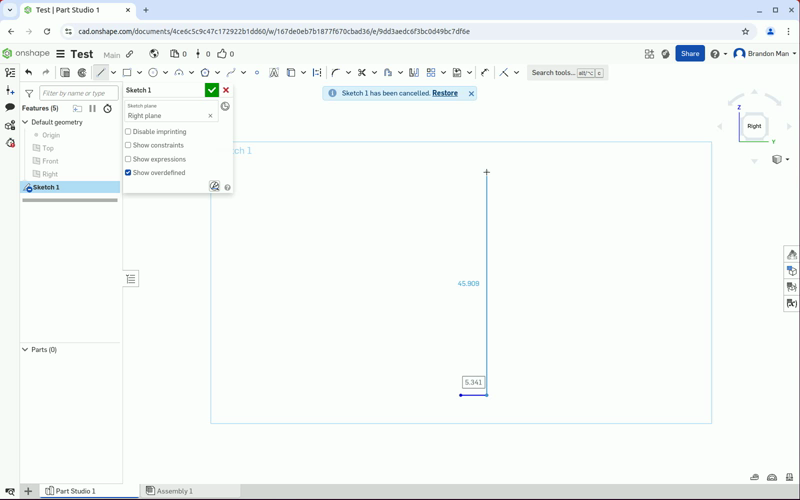
key_down(shift)
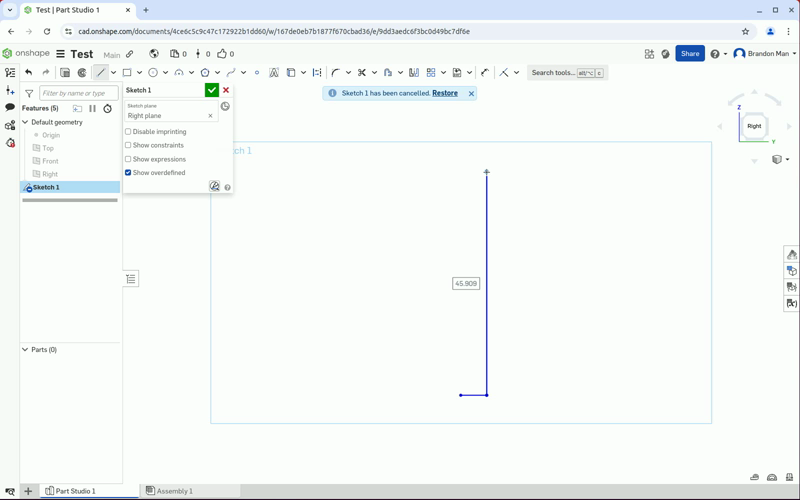
mouse_move(516, 171)
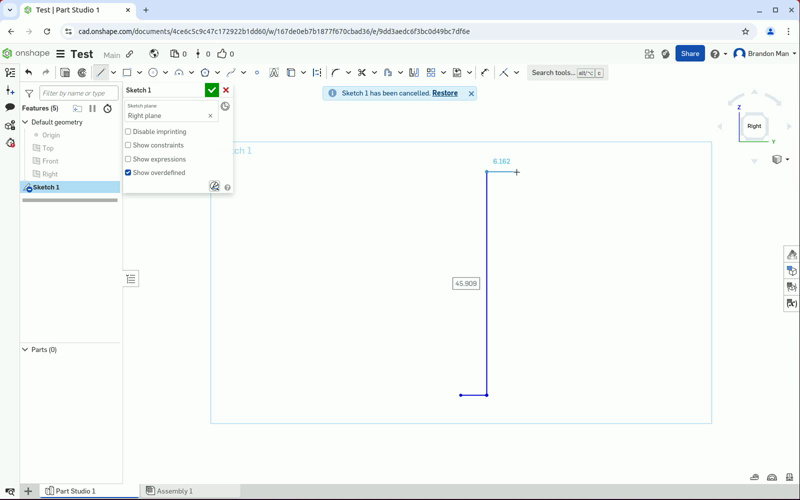
mouse_move(460, 171)
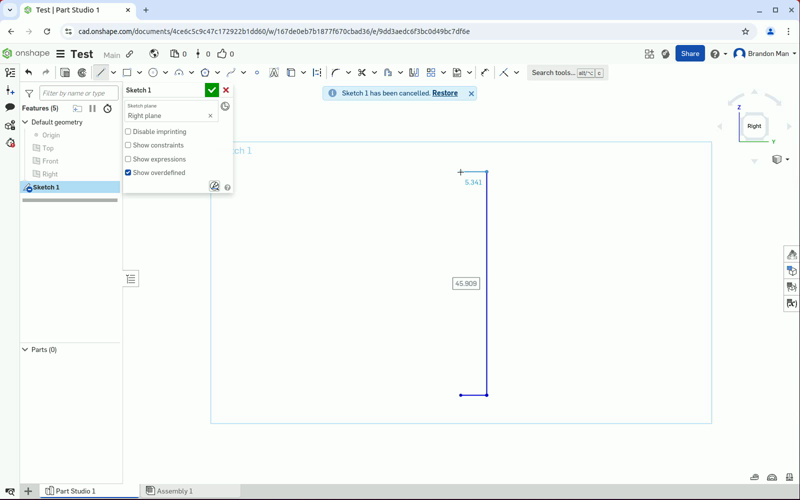
click(460, 171)
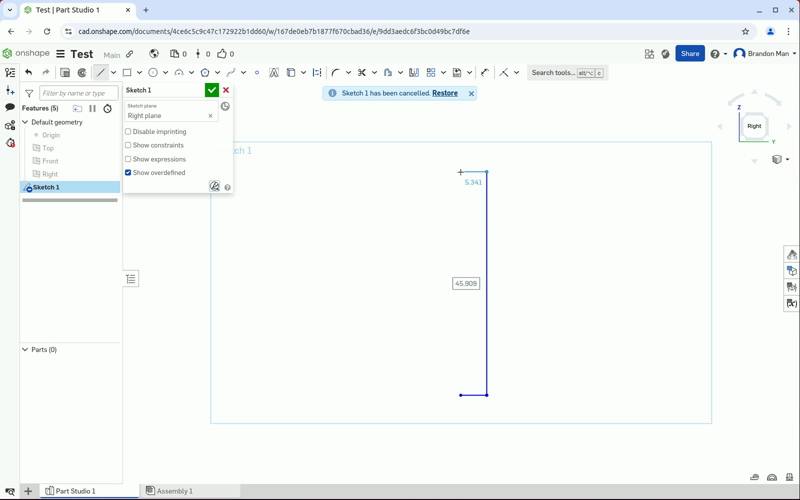
key_up(shift)
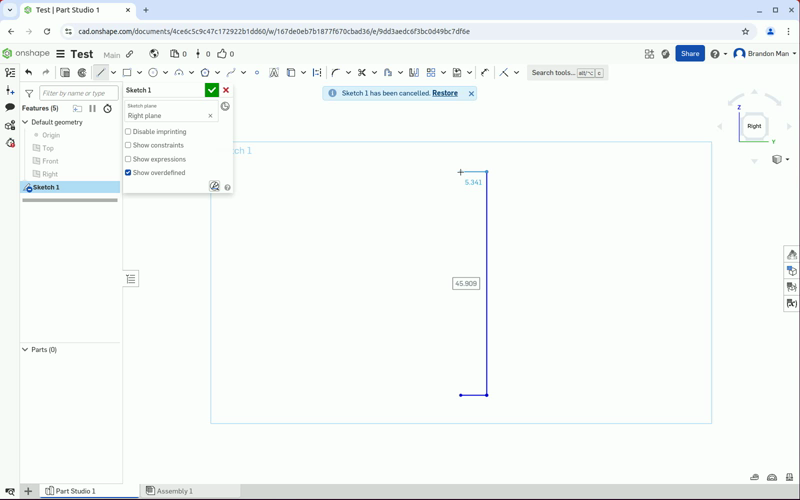
key(esc)
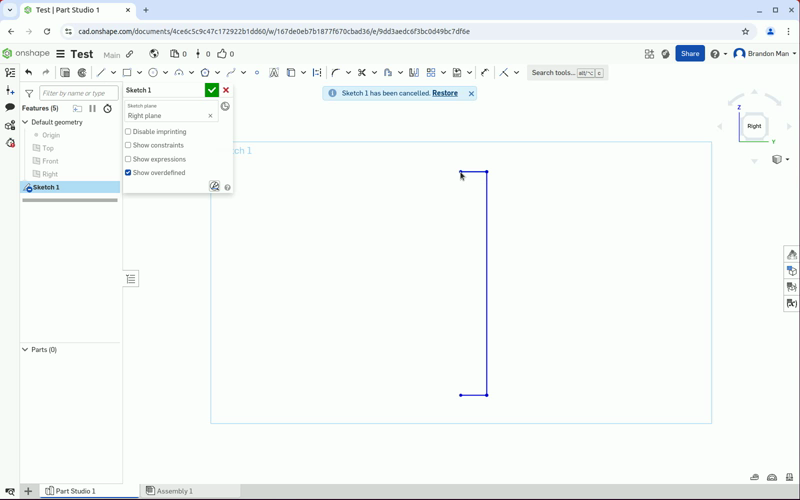
key(a)
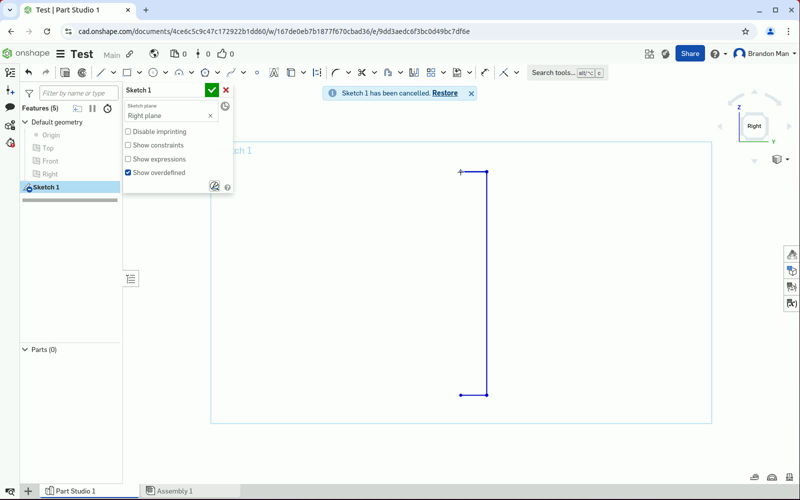
mouse_move(460, 171)
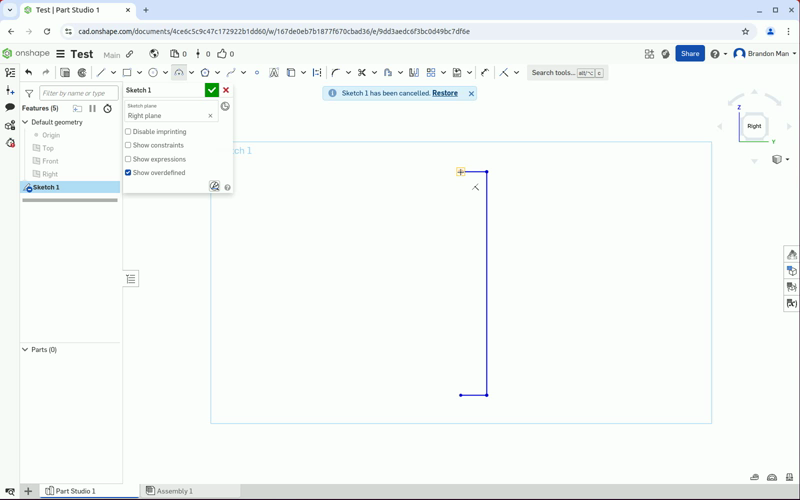
click(460, 171)
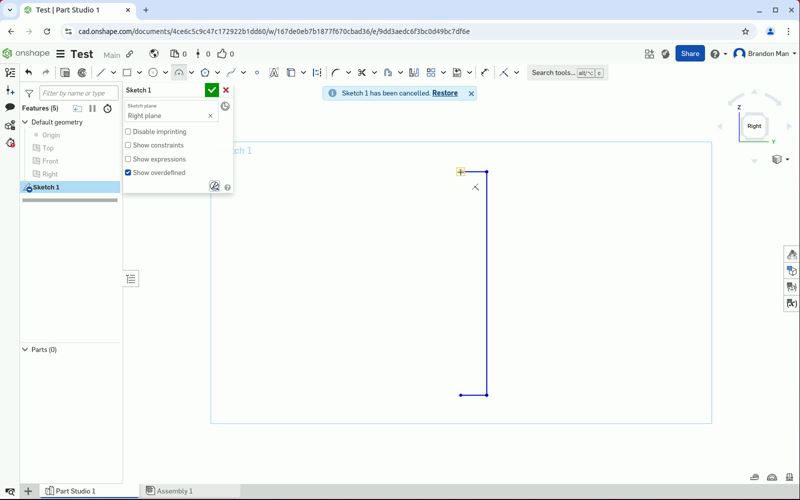
mouse_move(460, 395)
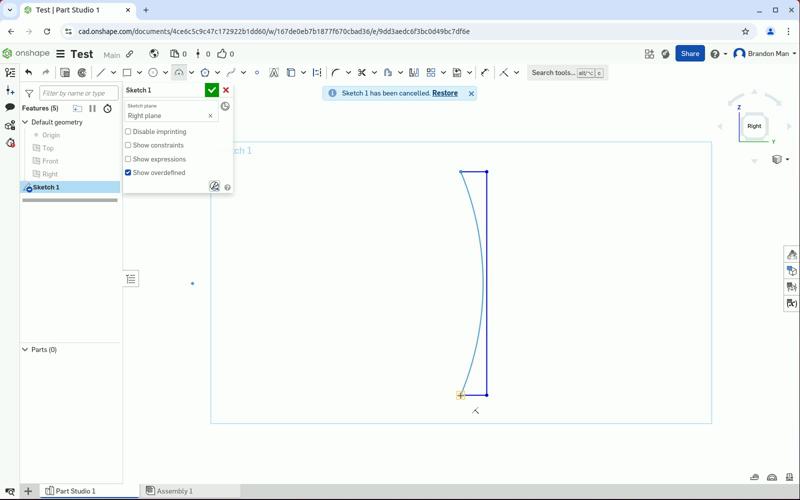
click(460, 395)
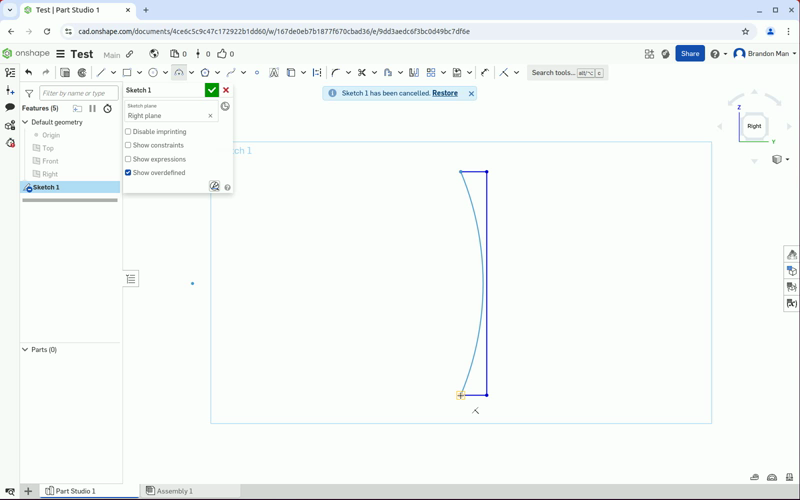
key_down(shift)
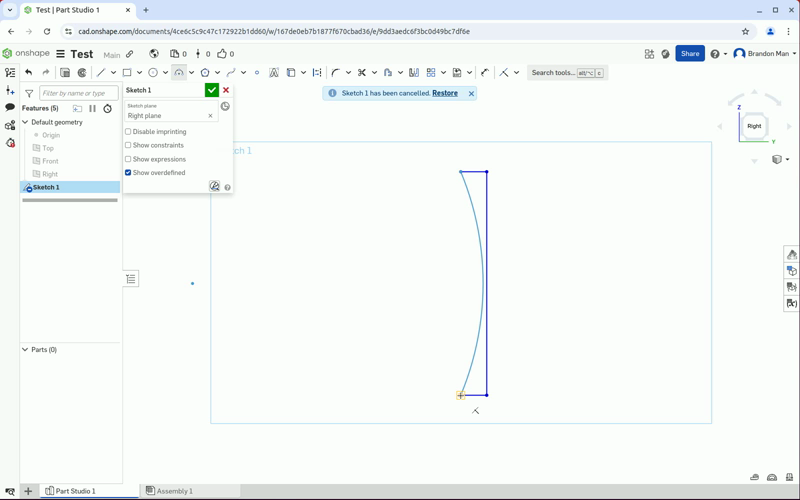
mouse_move(411, 283)
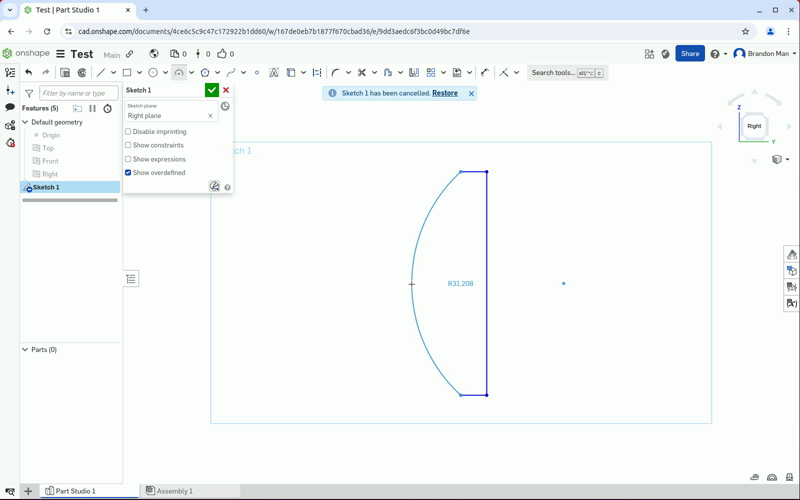
click(411, 283)
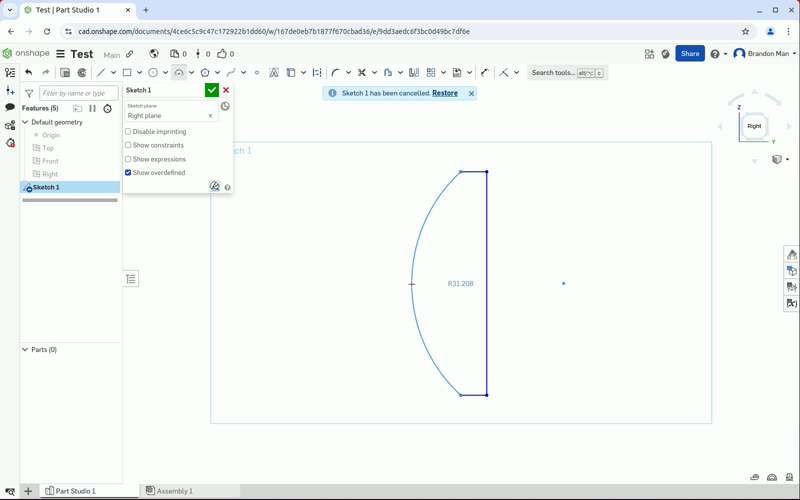
key_up(shift)
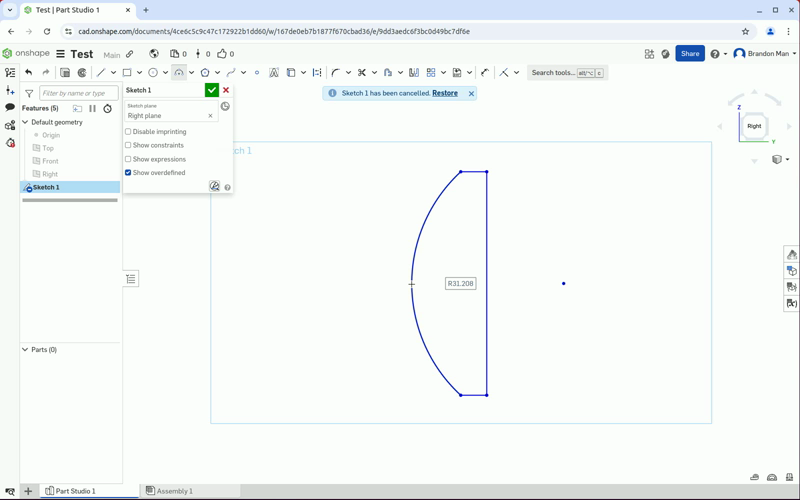
key(esc)
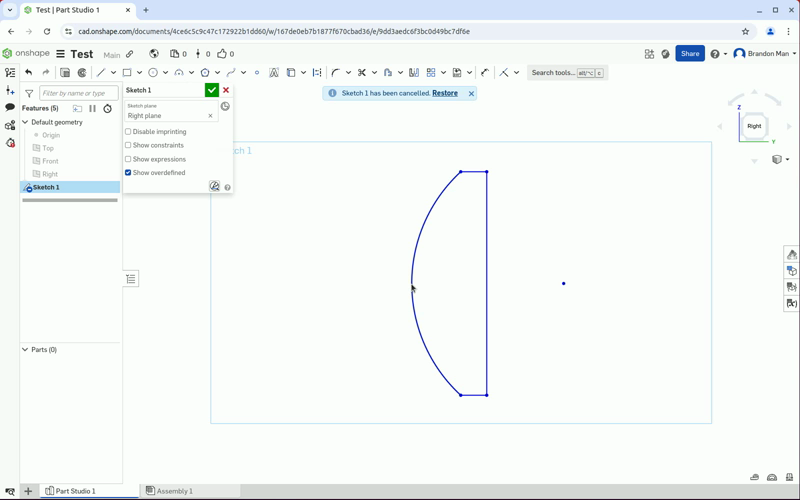
mouse_move(435, 223)
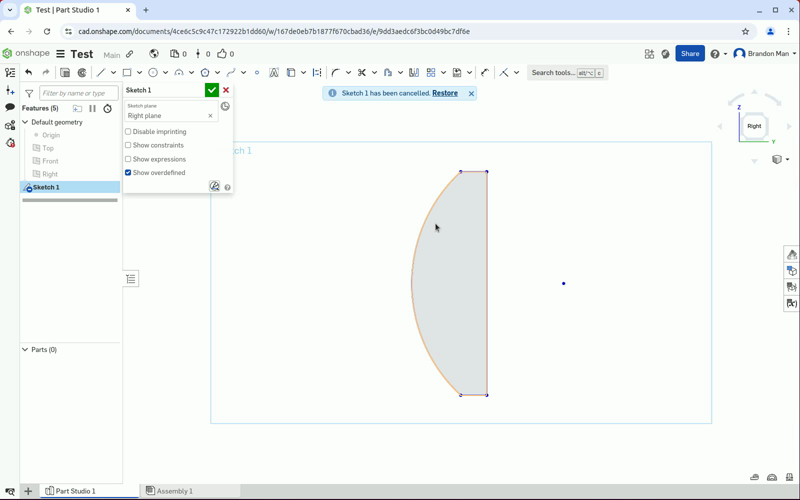
click(435, 223)
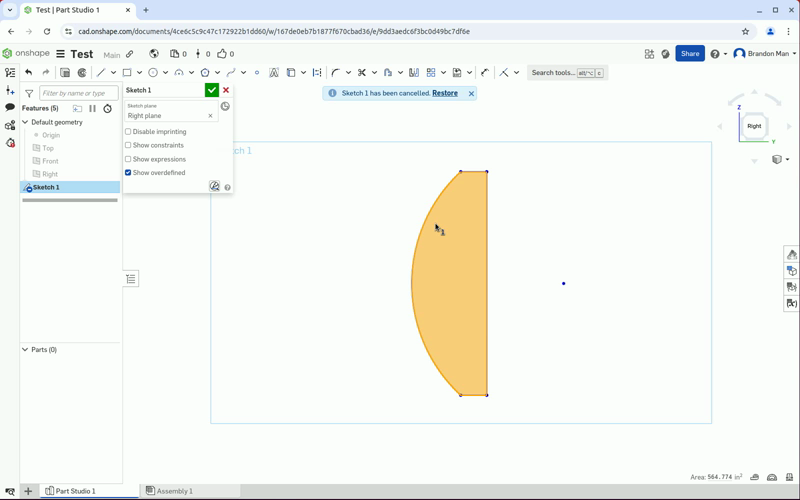
mouse_move(73, 352)
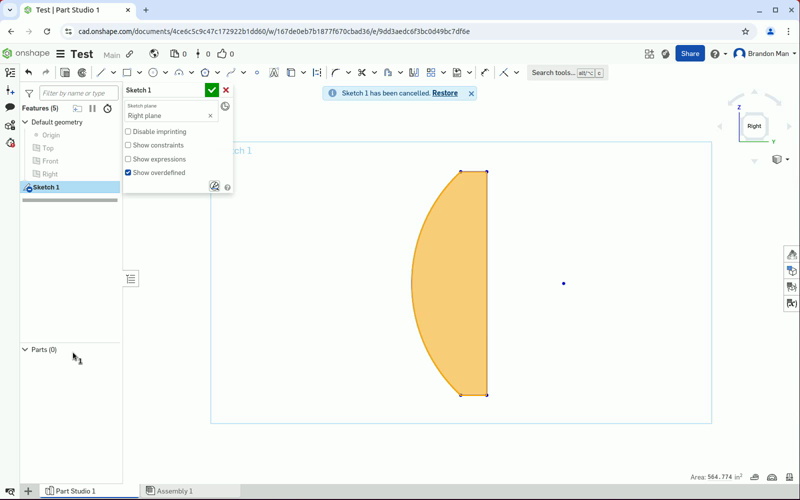
key(shift+y)
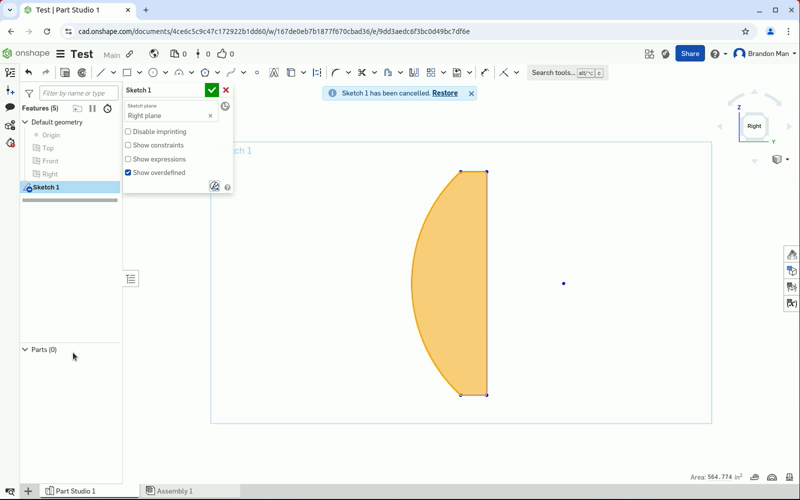
key(shift+e)
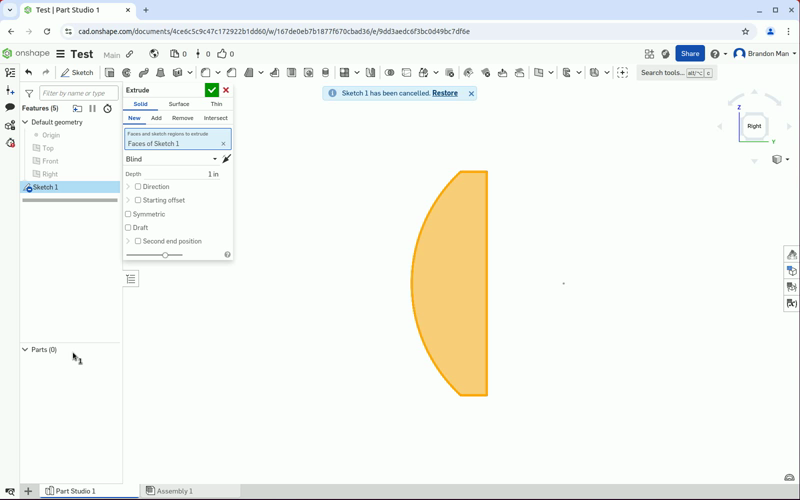
mouse_move(143, 106)
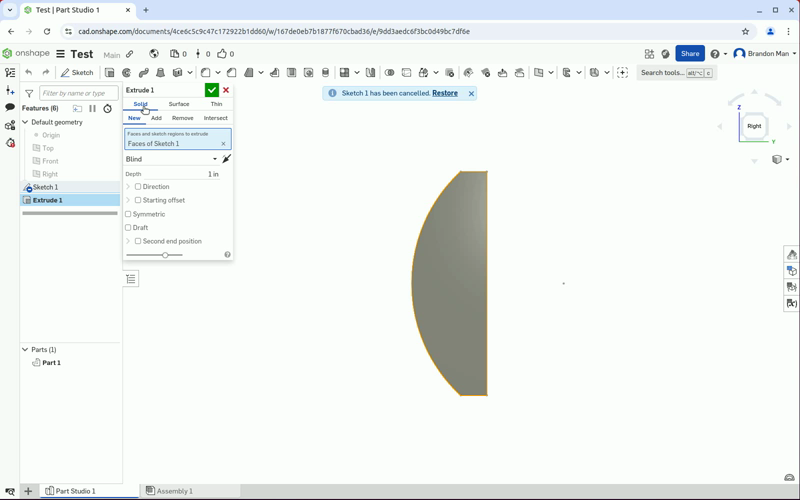
click(143, 106)
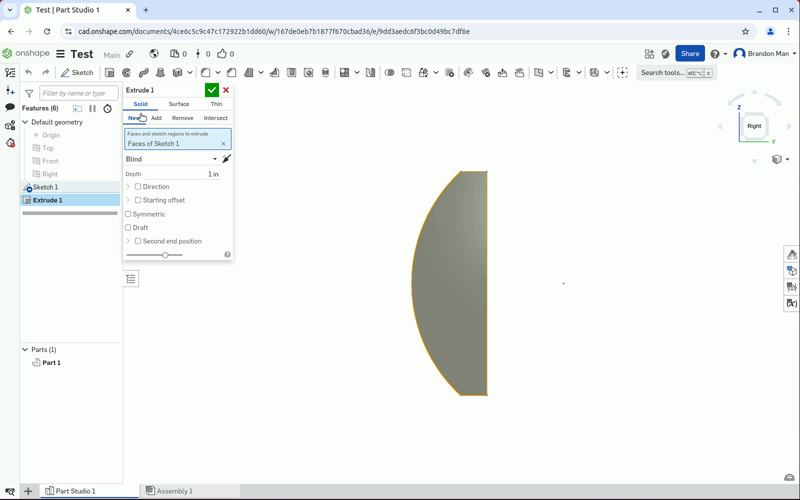
mouse_move(137, 120)
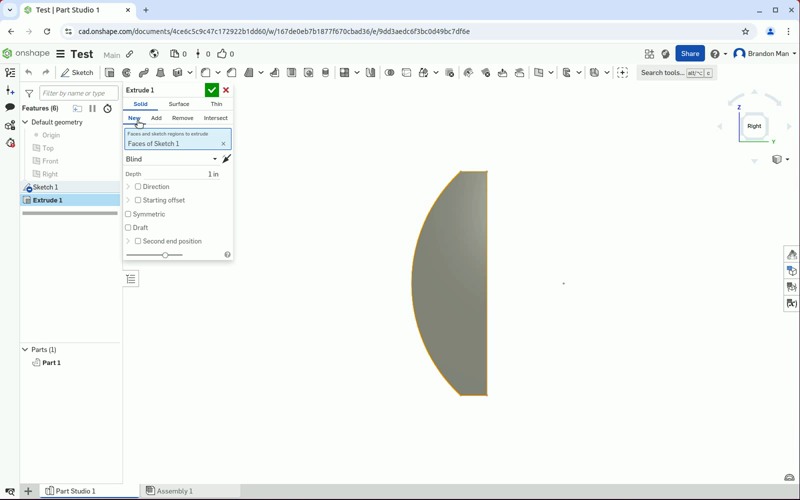
click(137, 120)
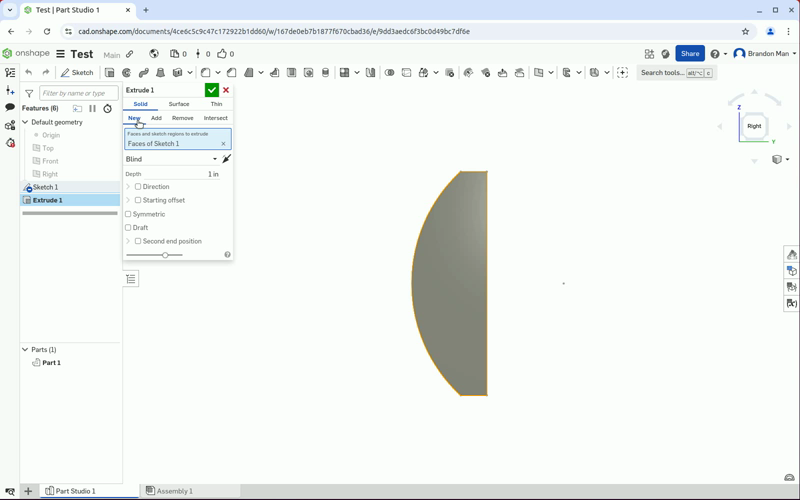
key(tab, 4)
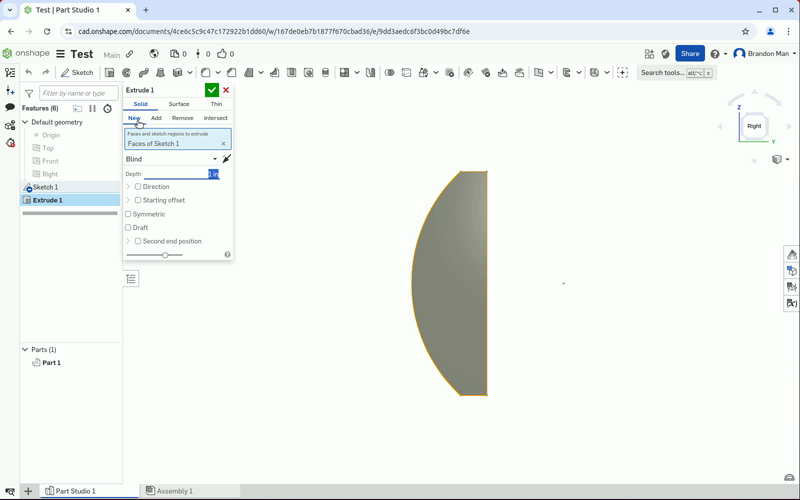
text(12.998)
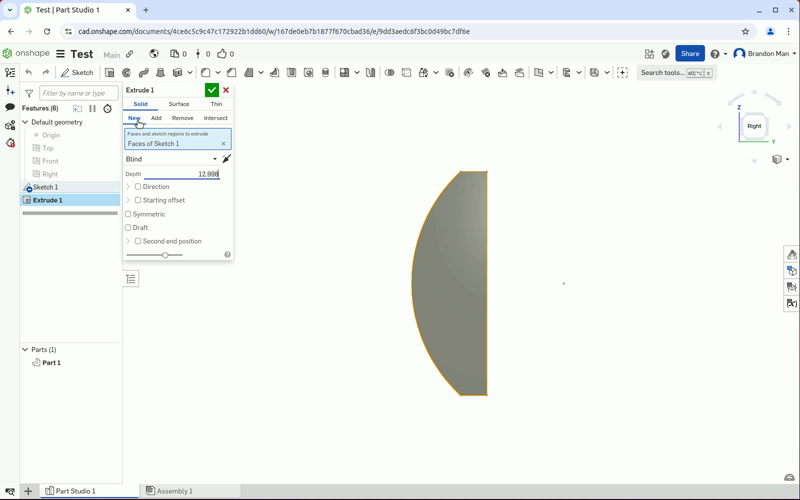
key(tab, 3)
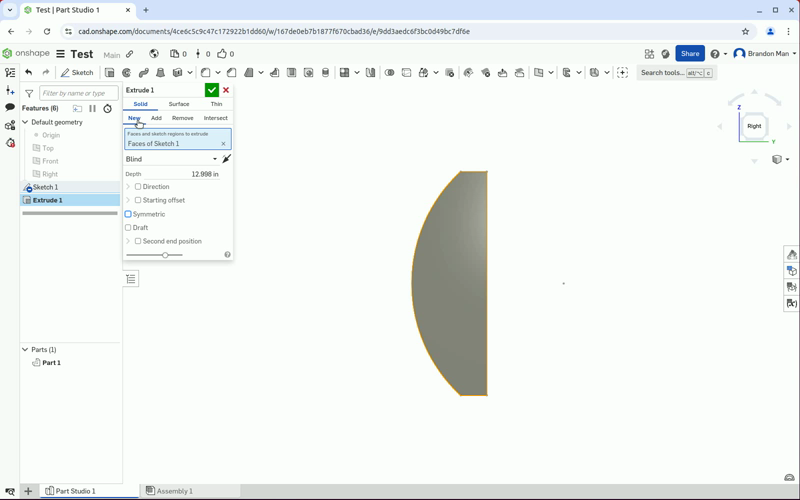
key(space)
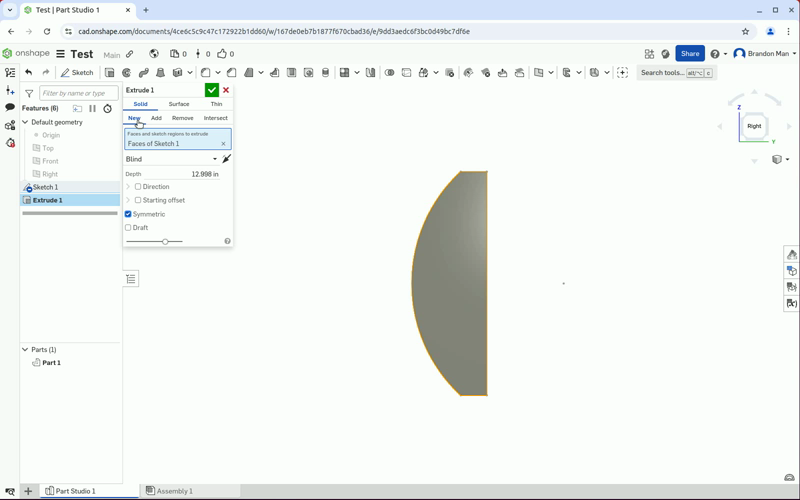
key(enter)
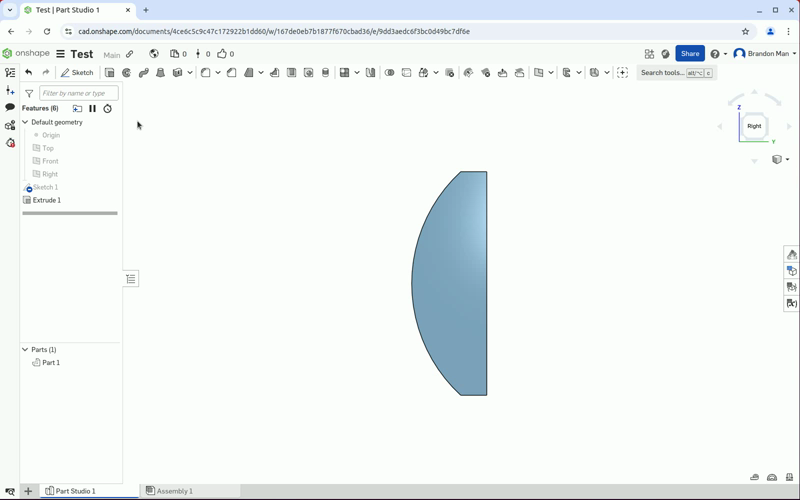
key(shift+h)
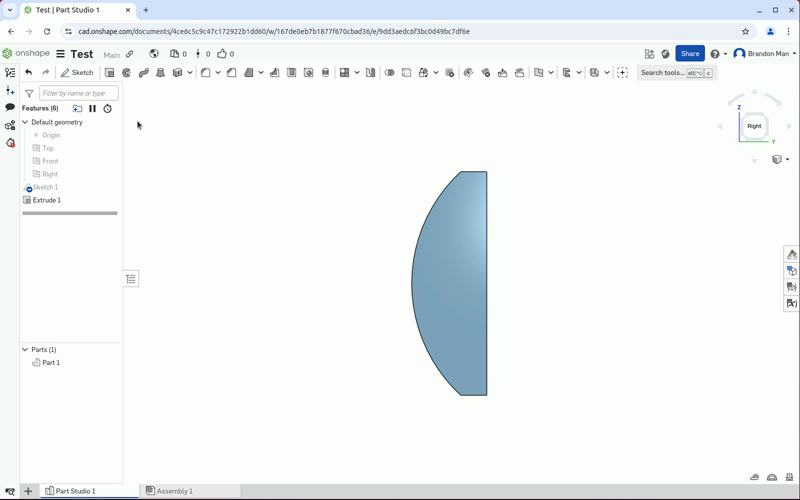
key(shift+h)
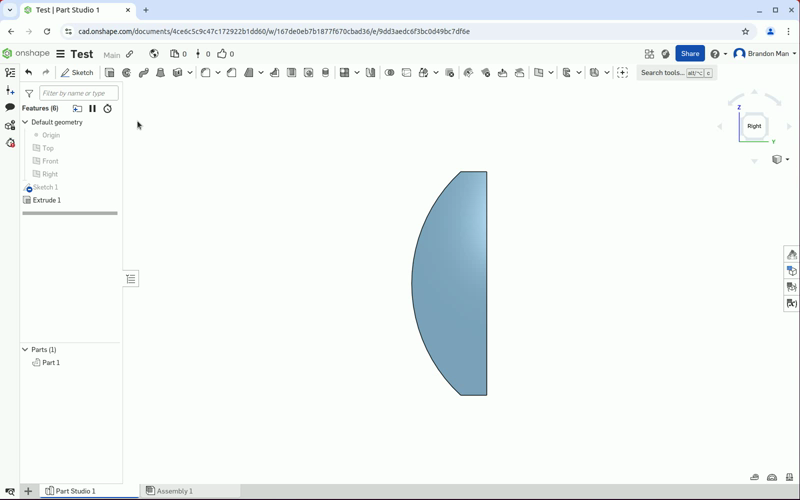
mouse_move(73, 189)
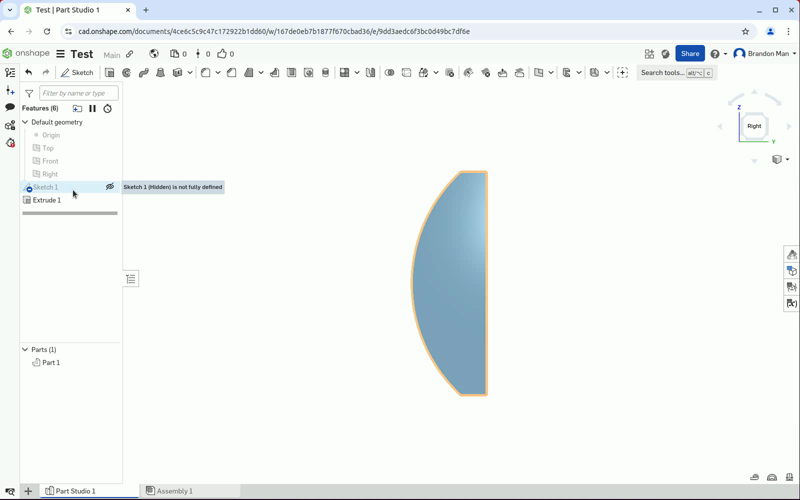
click(73, 189)
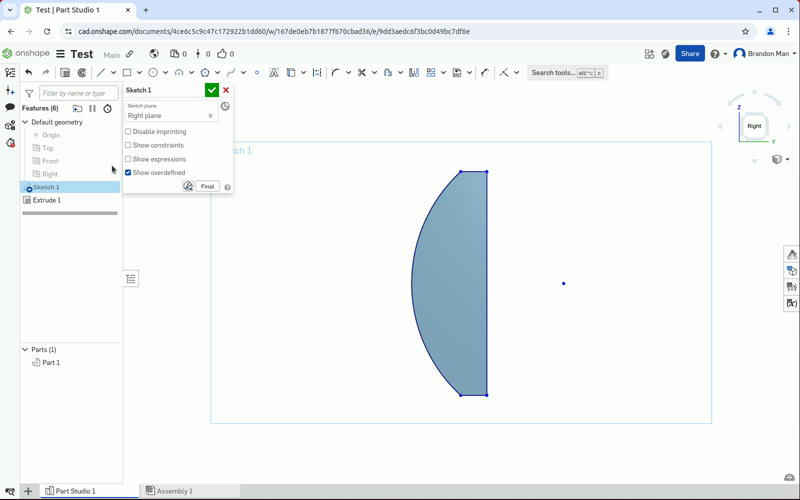
mouse_move(229, 92)
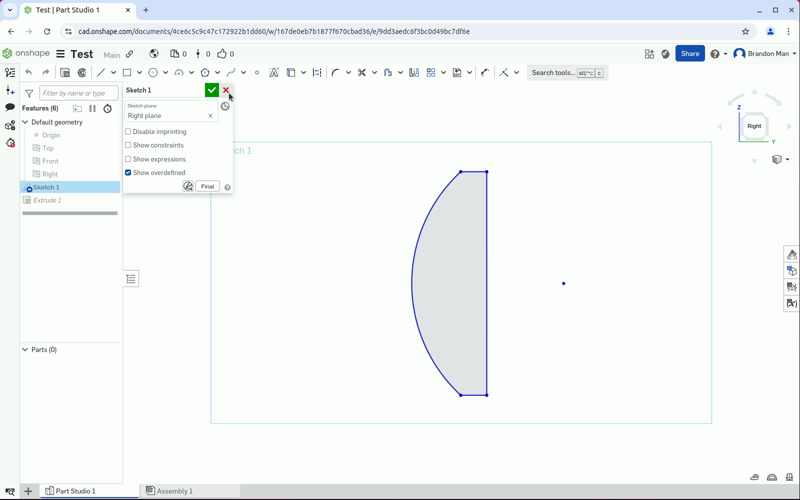
click(229, 92)
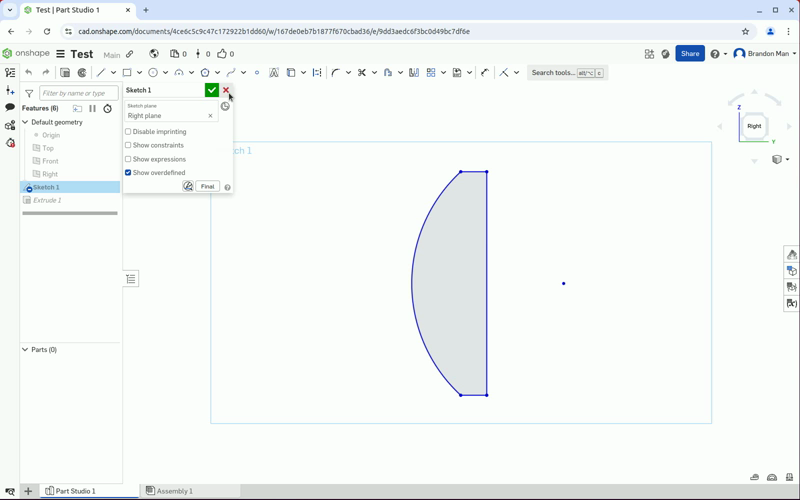
key(shift+s)
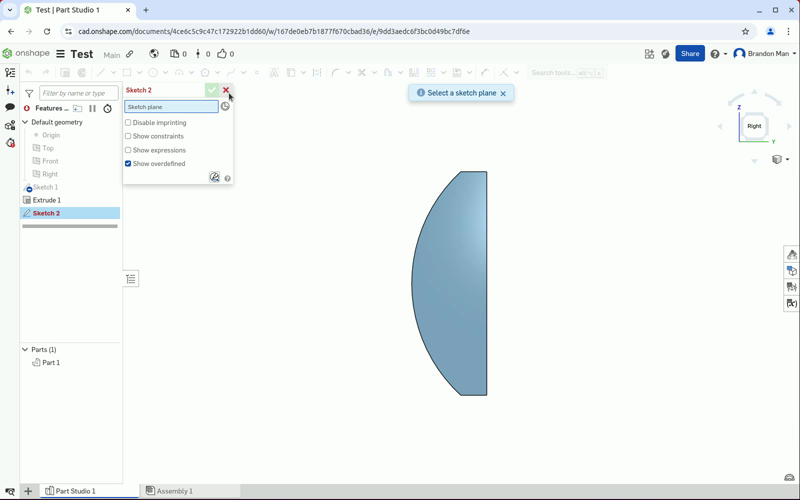
mouse_move(73, 176)
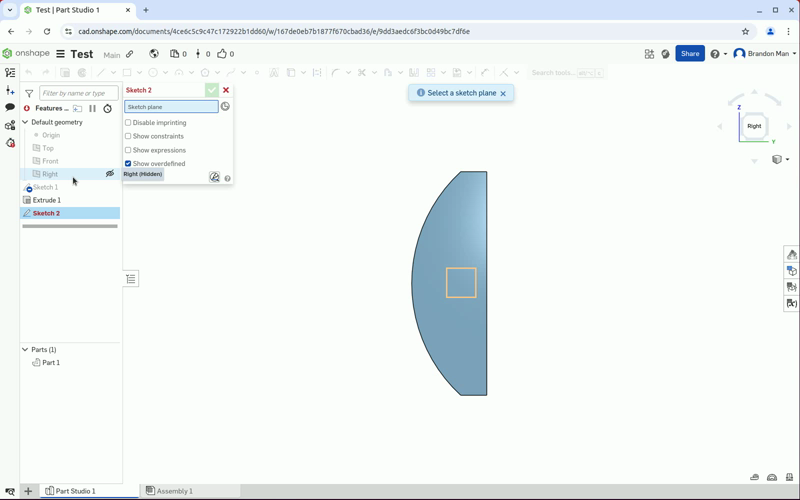
click(73, 176)
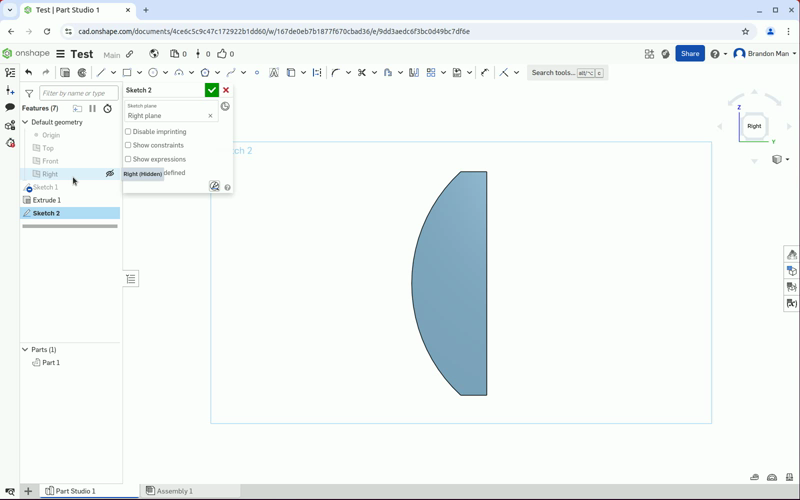
mouse_move(73, 352)
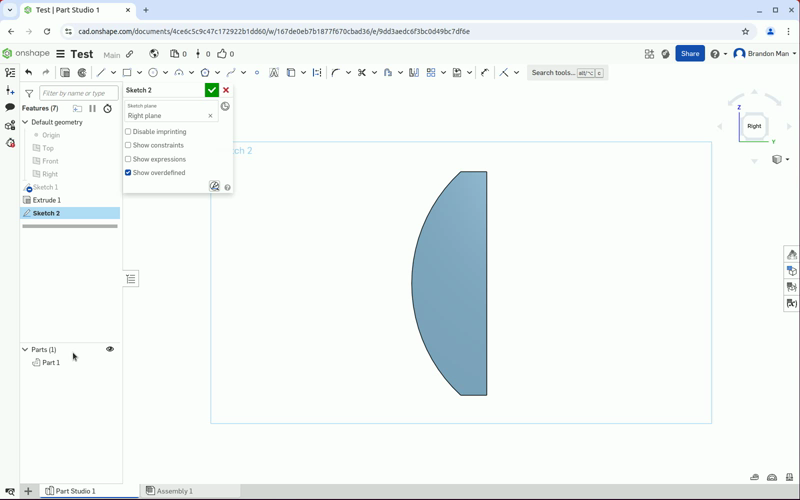
key(y)
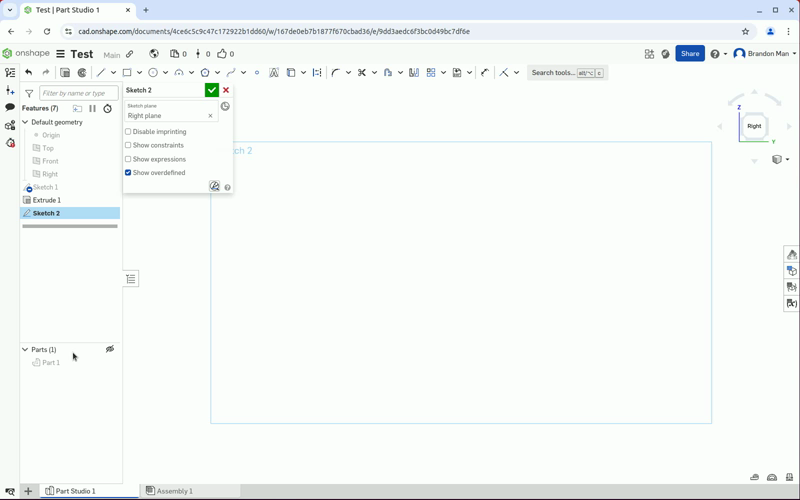
key(l)
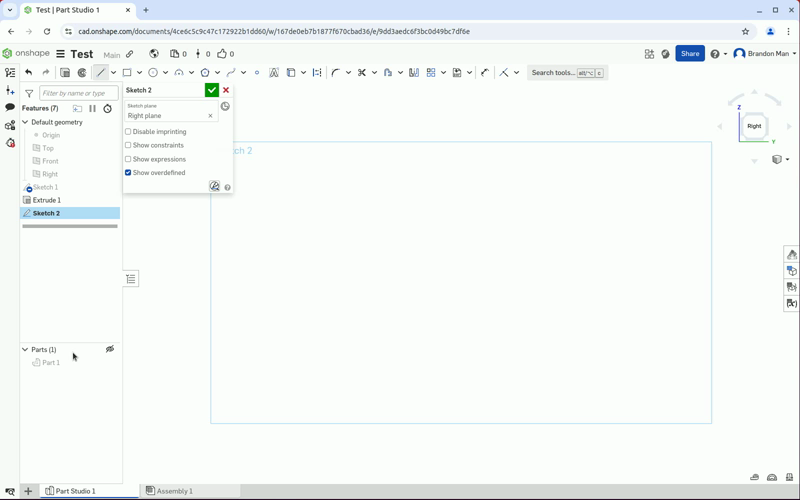
key_down(shift)
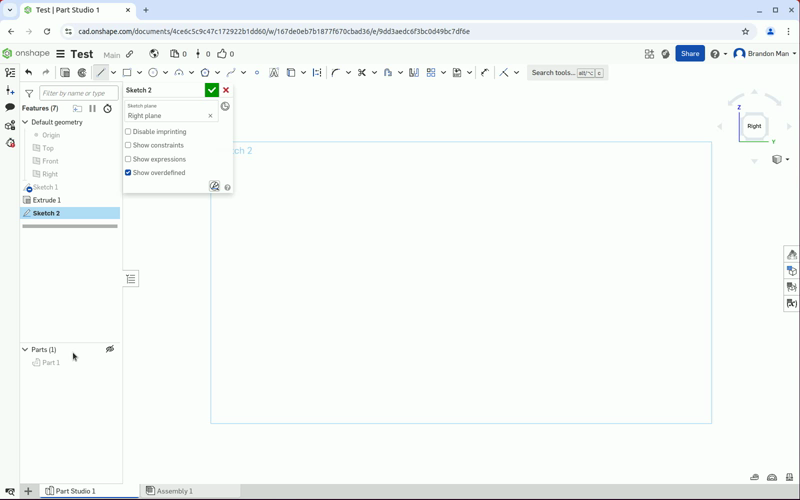
mouse_move(487, 381)
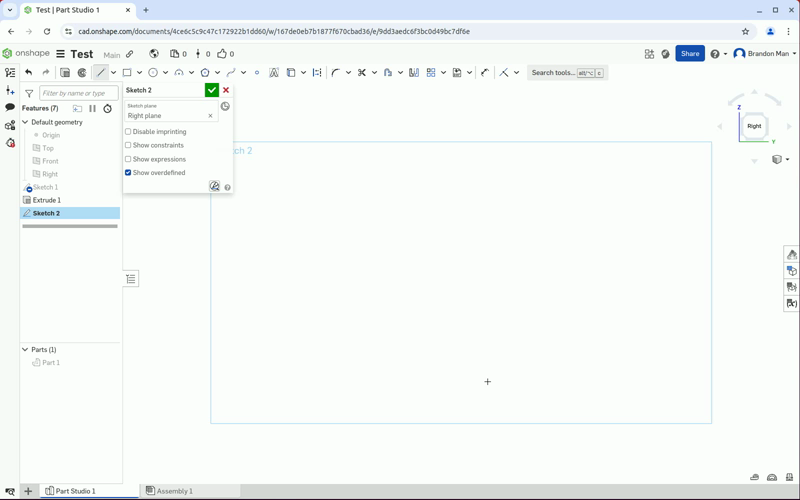
click(487, 381)
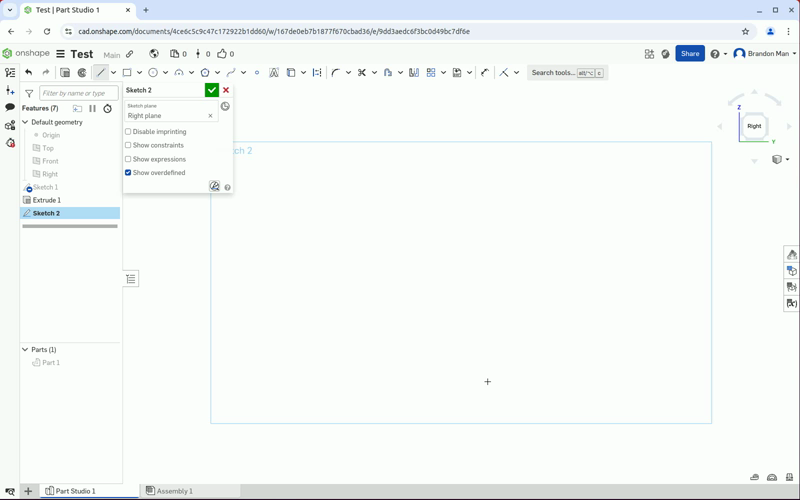
key_up(shift)
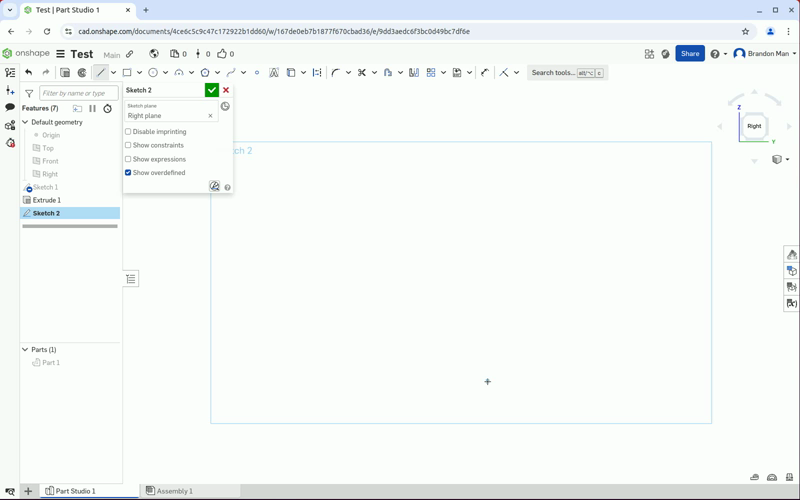
key_down(shift)
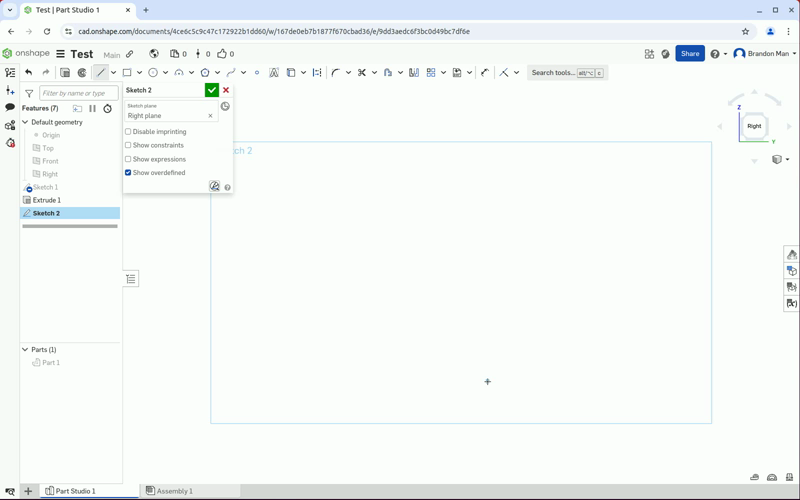
mouse_move(487, 184)
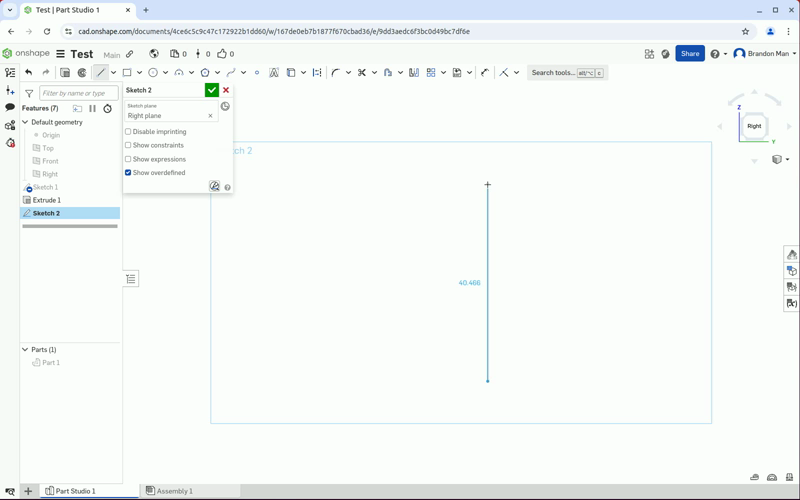
click(487, 184)
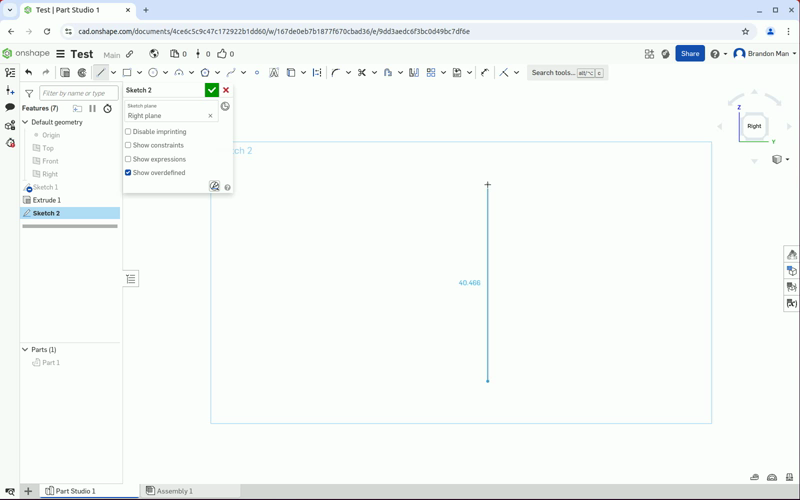
key_up(shift)
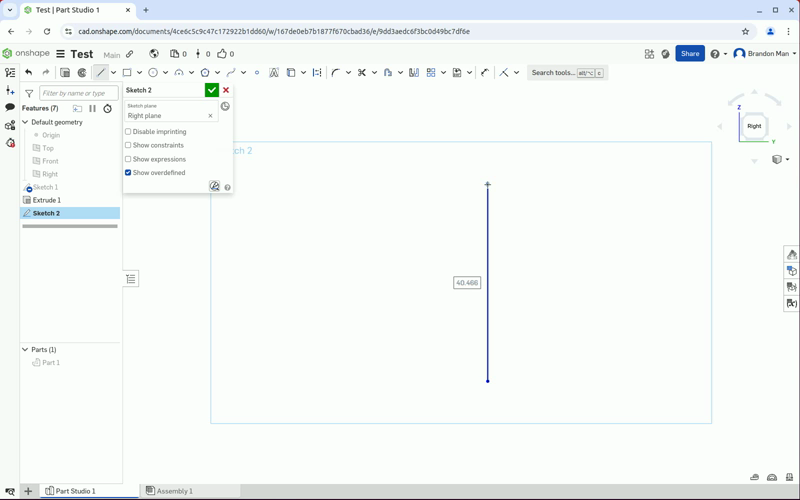
key(esc)
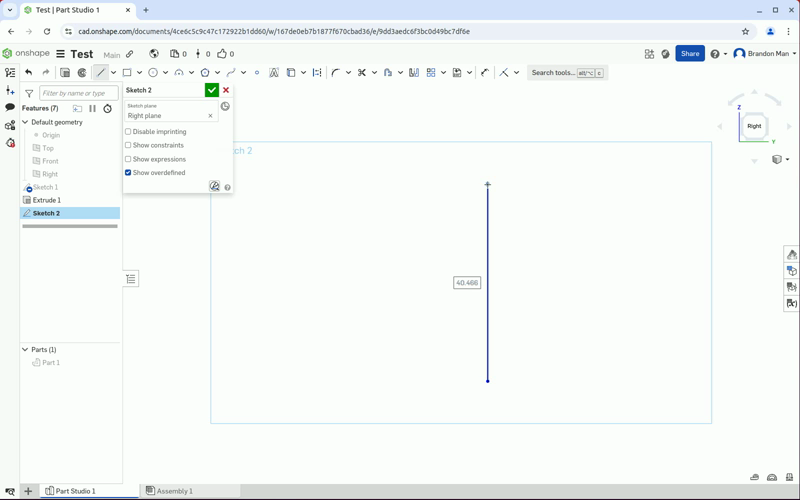
key(a)
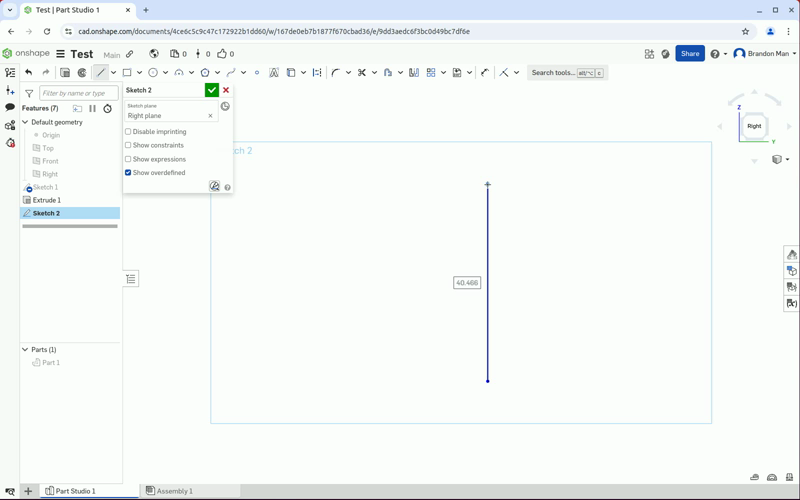
mouse_move(487, 184)
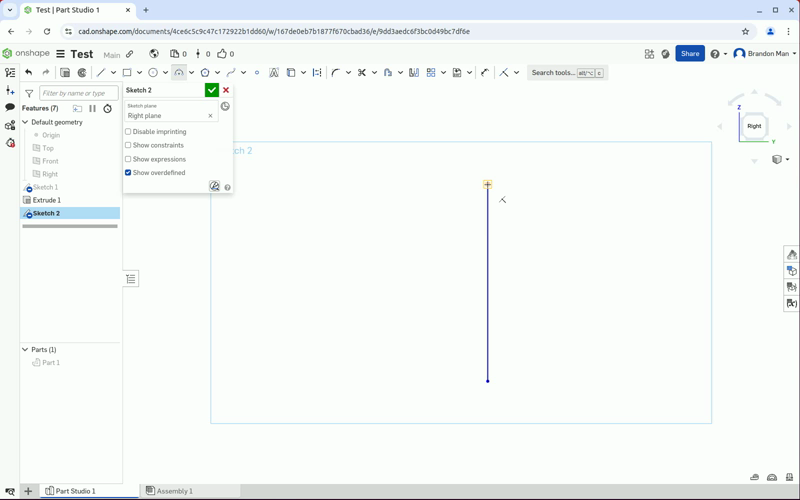
click(487, 184)
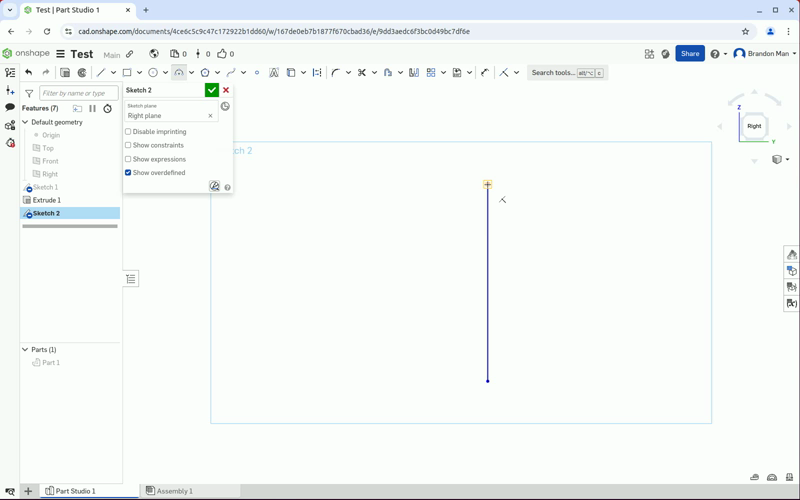
mouse_move(487, 381)
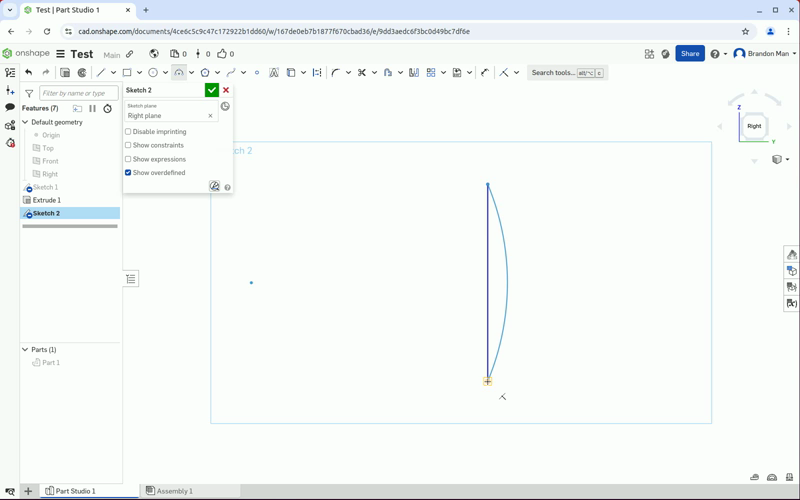
click(487, 381)
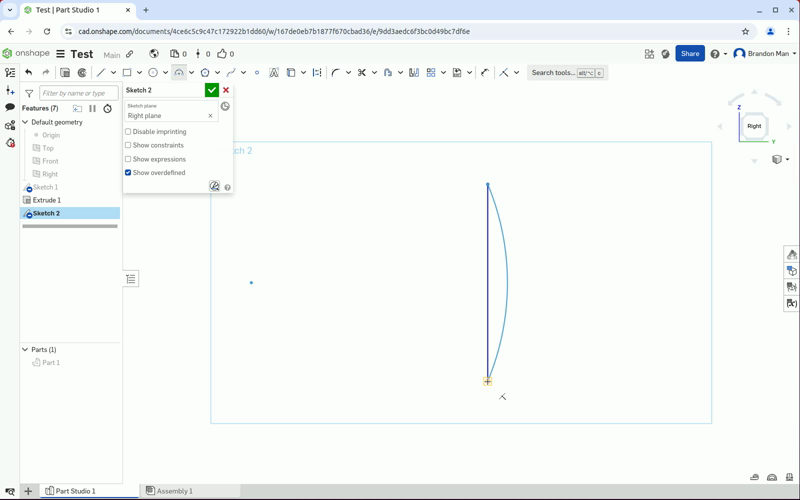
key_down(shift)
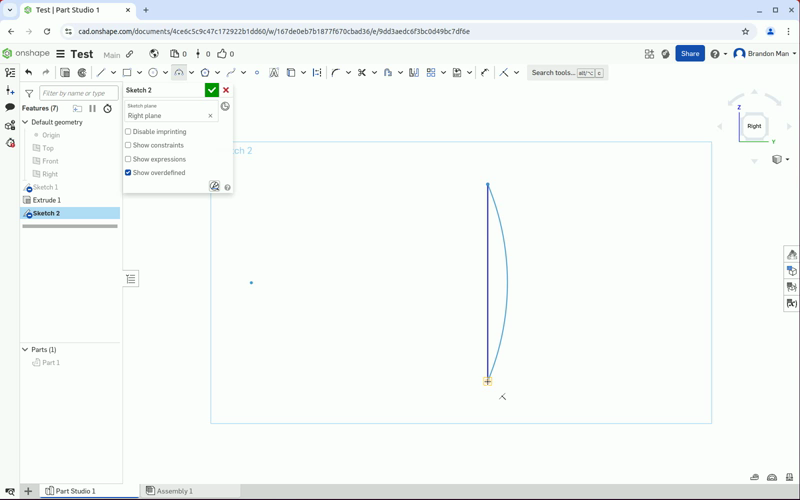
mouse_move(428, 282)
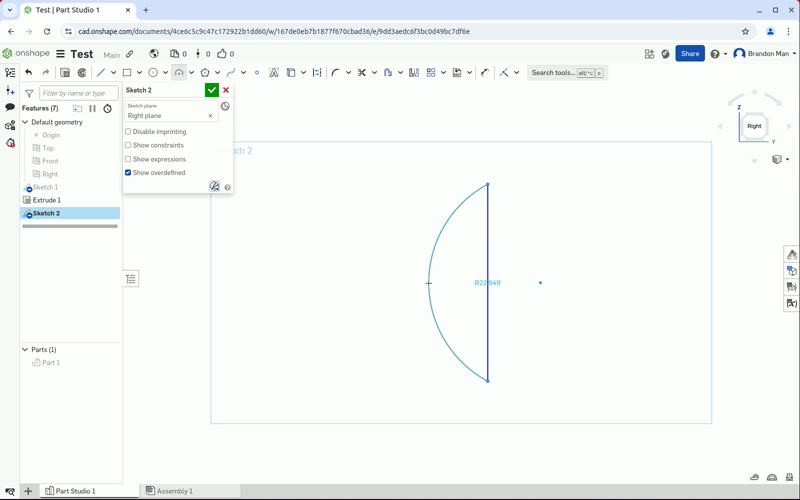
click(428, 282)
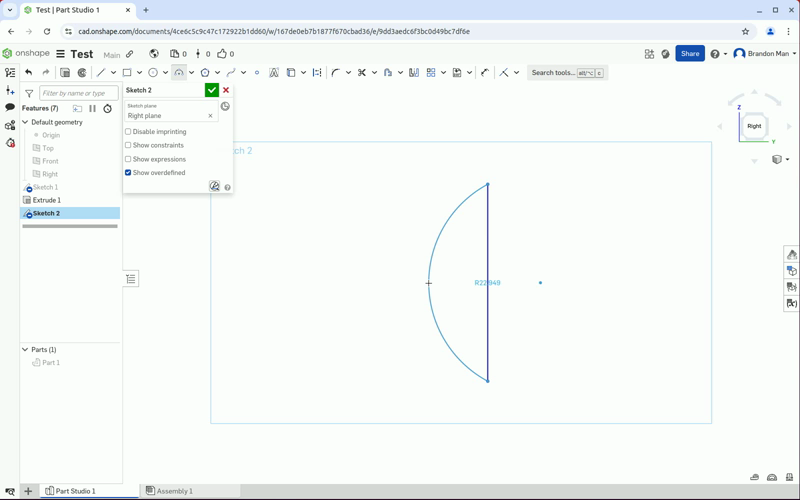
key_up(shift)
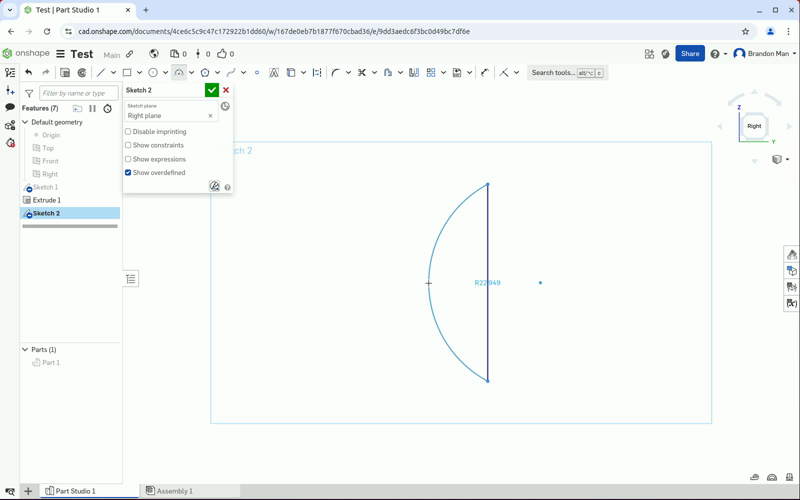
key(esc)
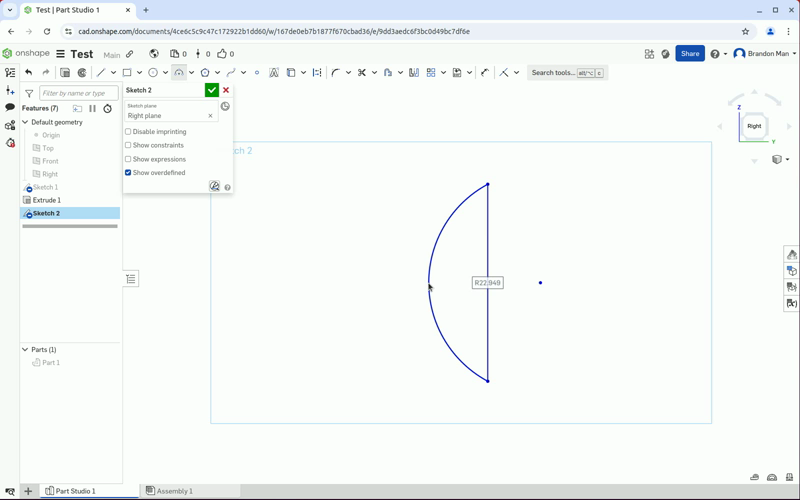
mouse_move(464, 290)
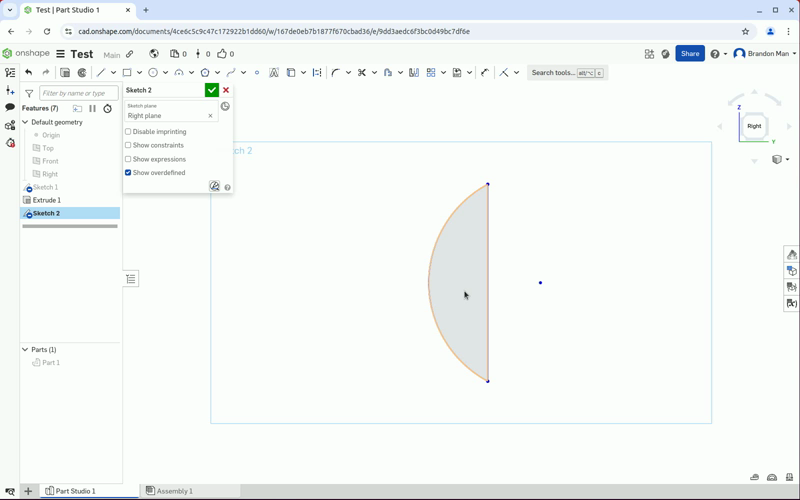
click(464, 290)
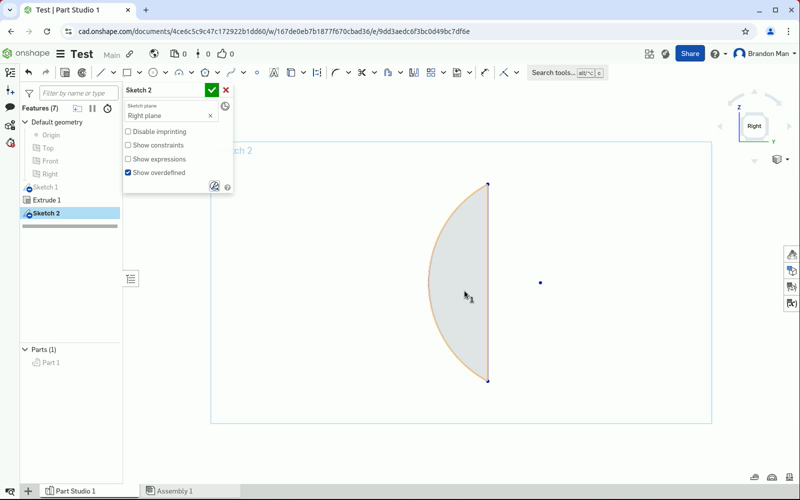
mouse_move(73, 352)
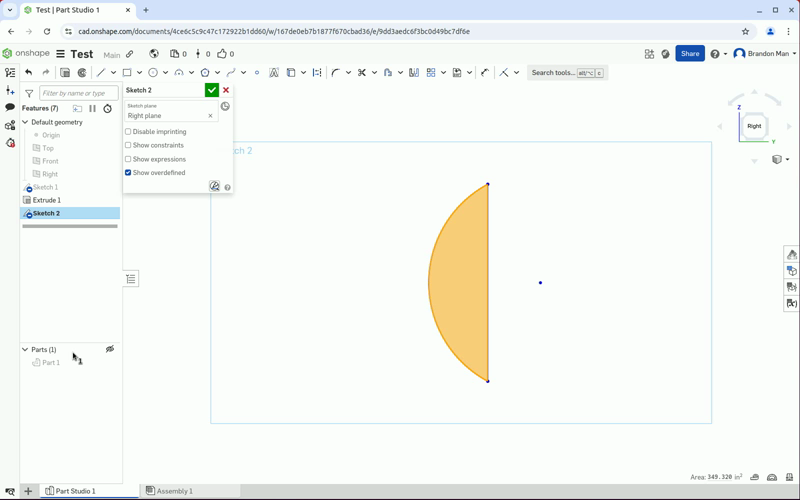
key(shift+y)
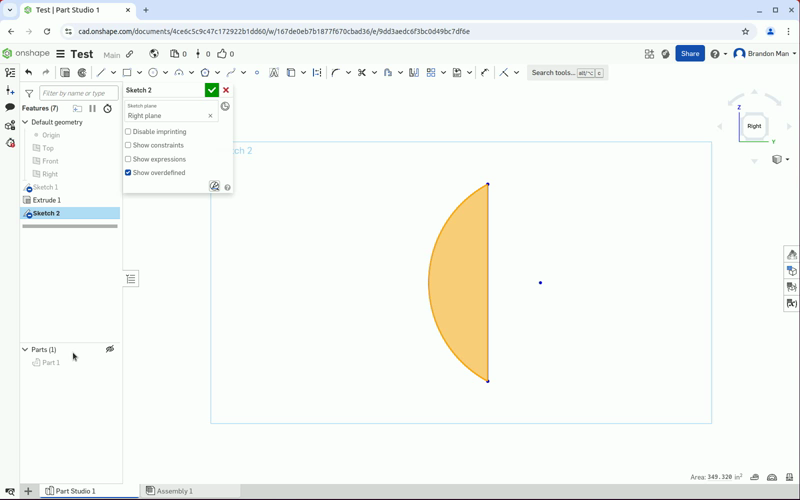
key(shift+e)
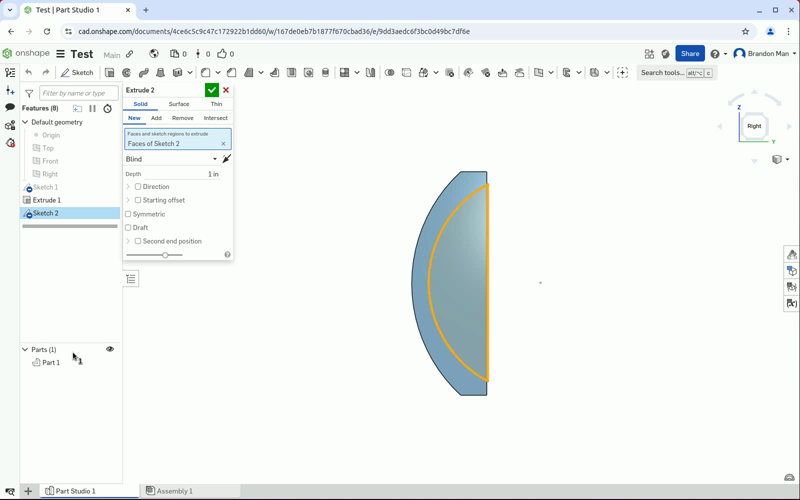
mouse_move(143, 106)
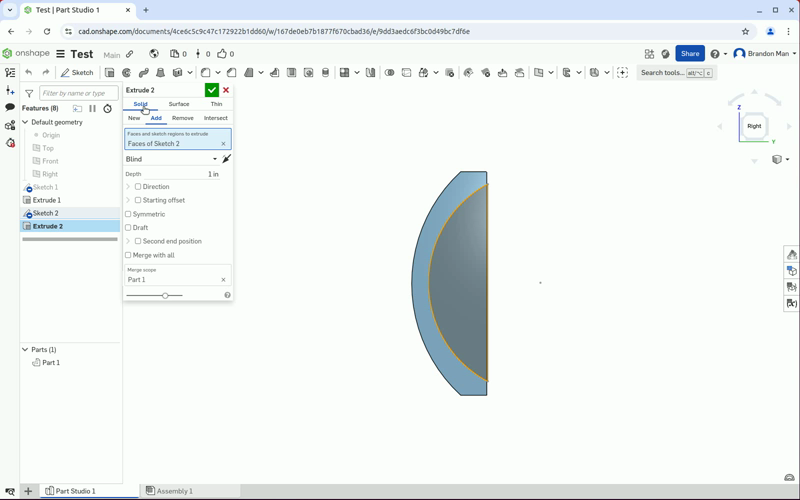
click(143, 106)
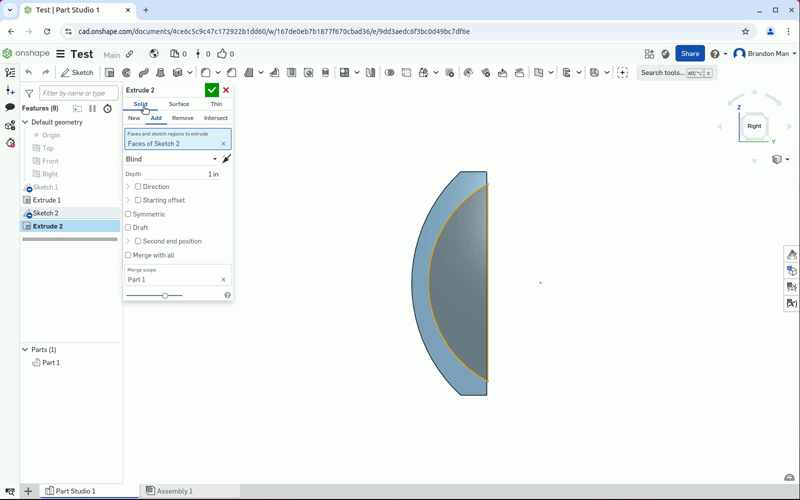
mouse_move(137, 120)
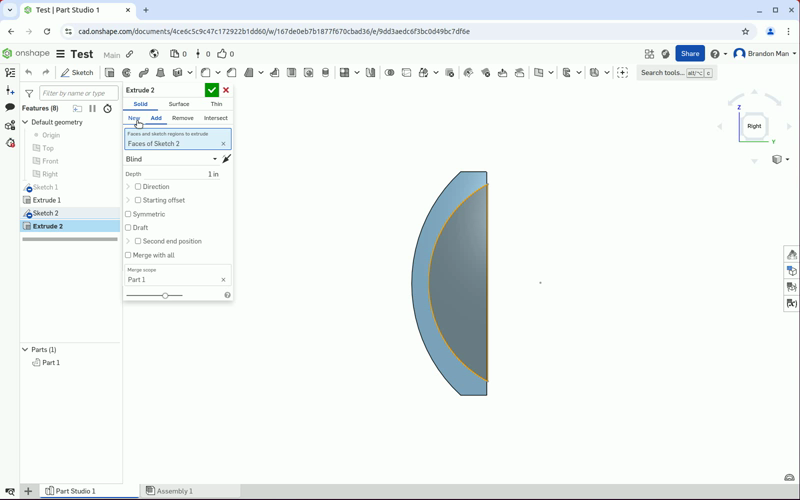
click(137, 120)
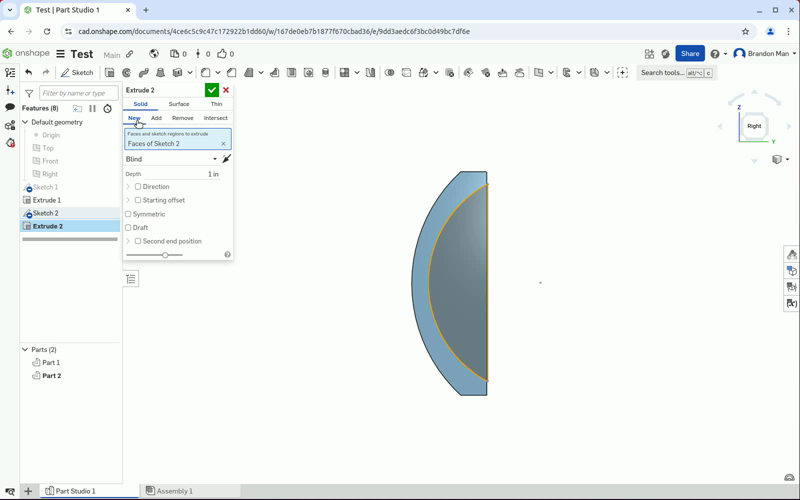
key(tab, 4)
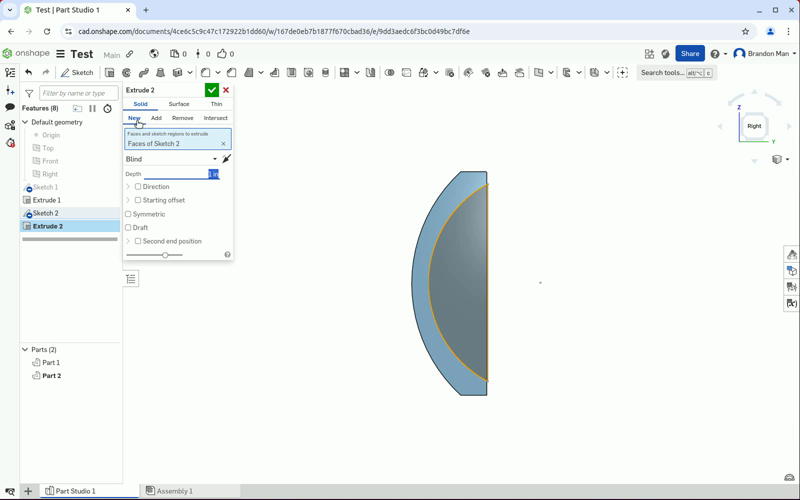
text(12.998)
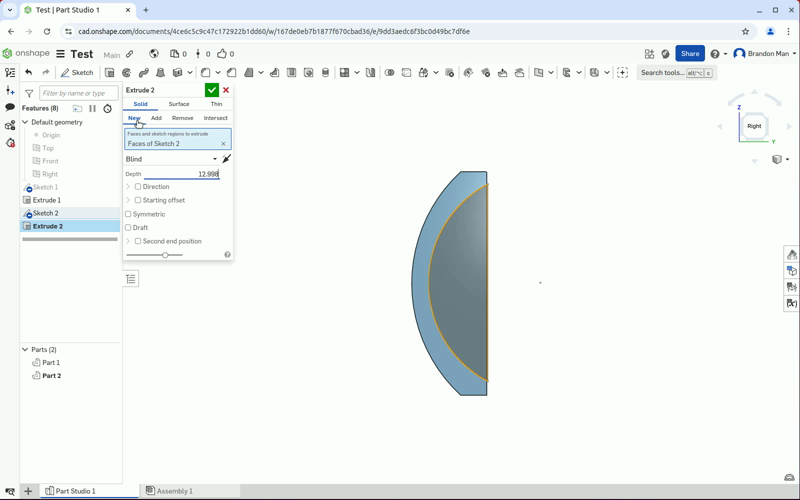
key(tab, 3)
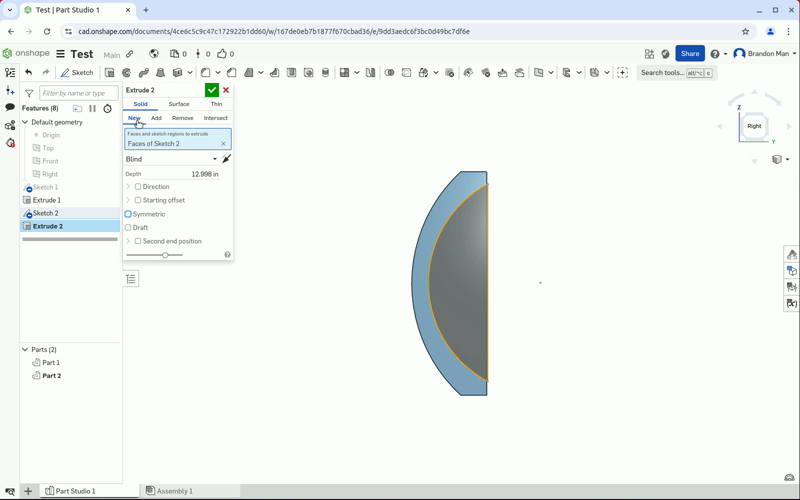
key(space)
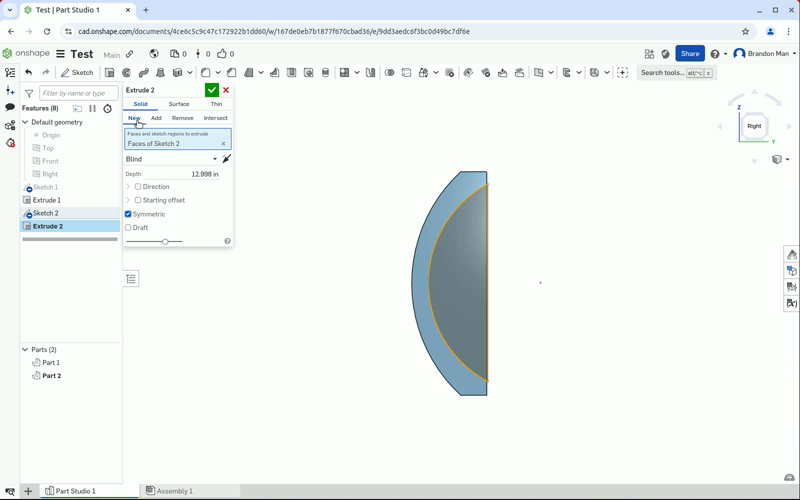
key(enter)
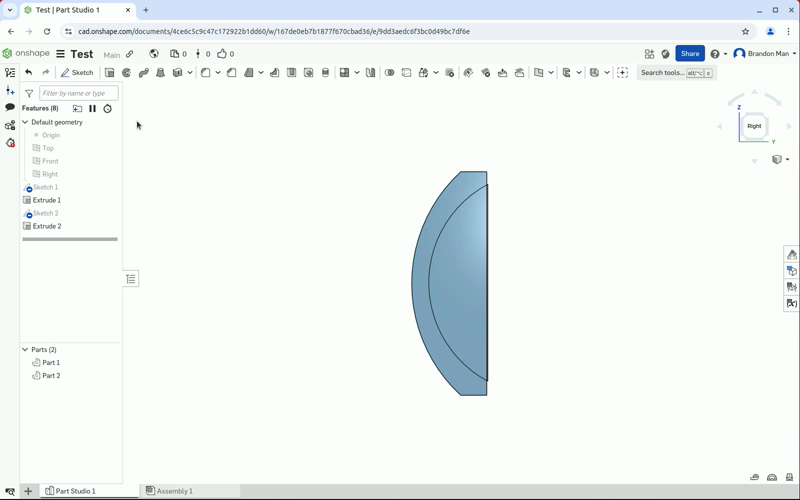
key(shift+h)
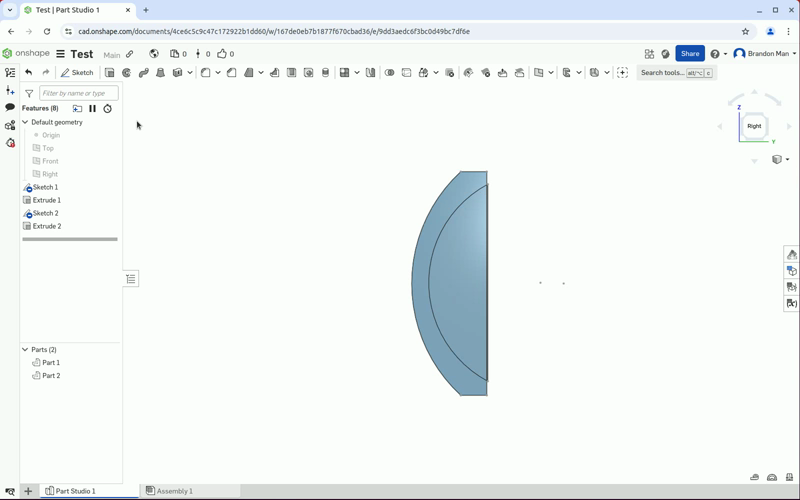
key(shift+h)
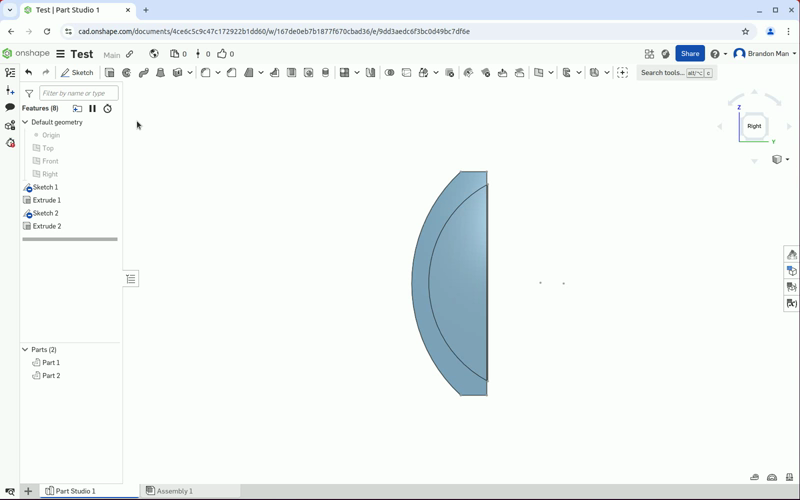
key(shift+7)
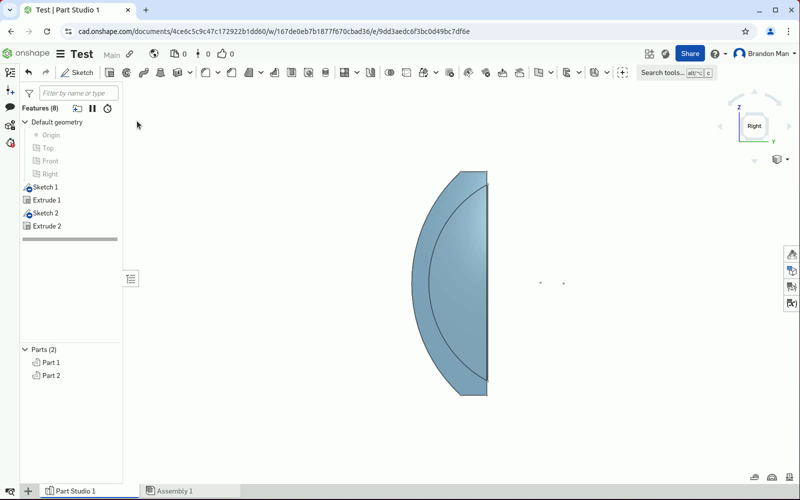
key(right, 2)
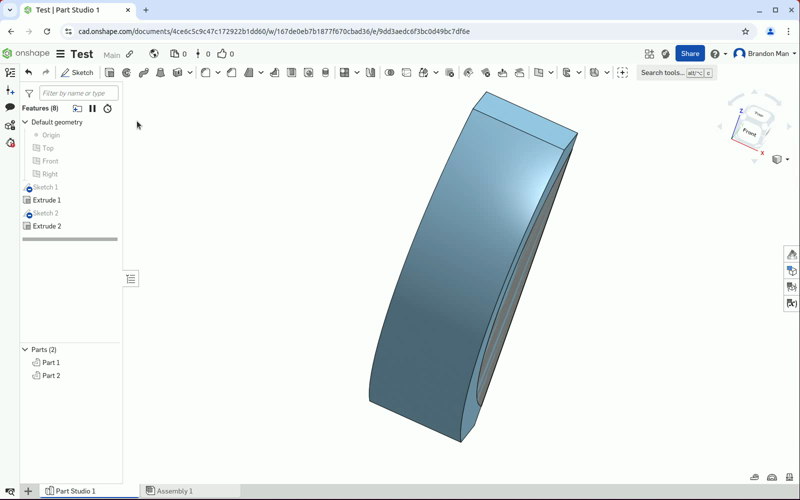
key(down, 2)
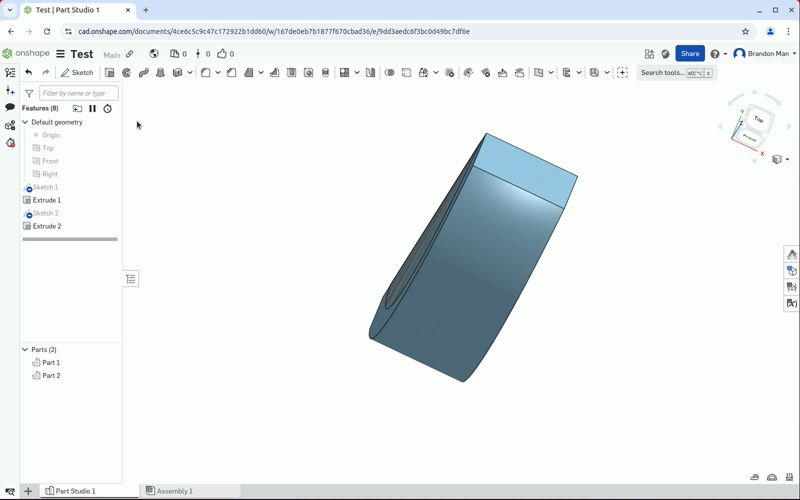
key(up, 2)
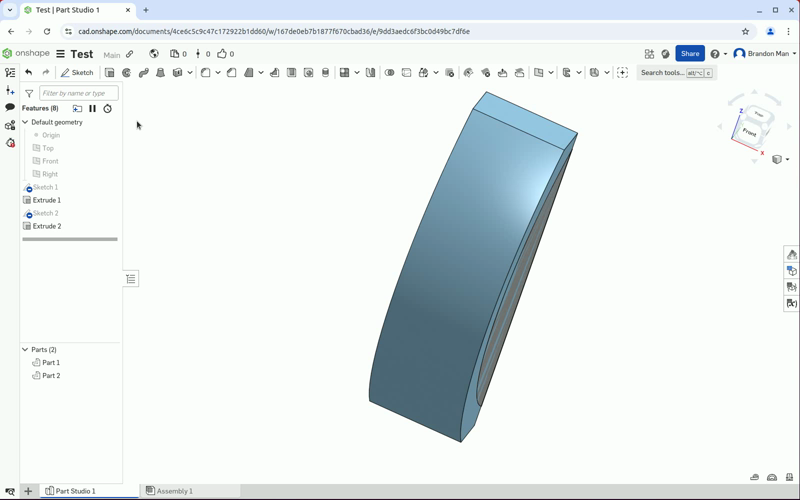
key(left, 2)
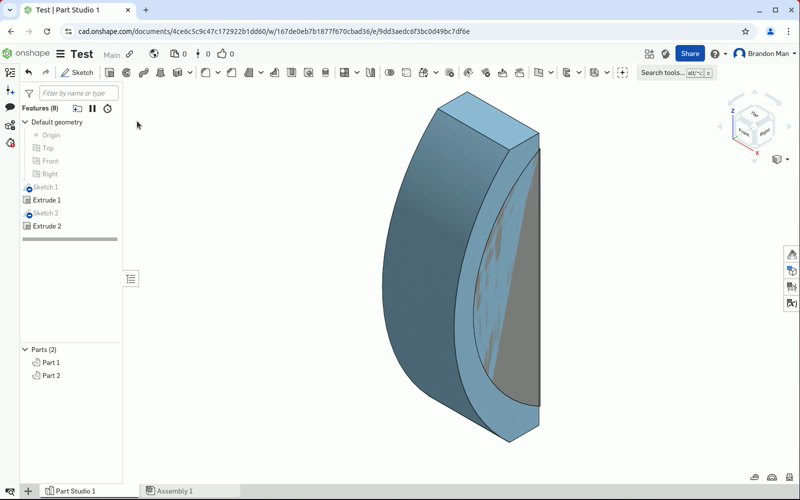
mouse_move(73, 189)
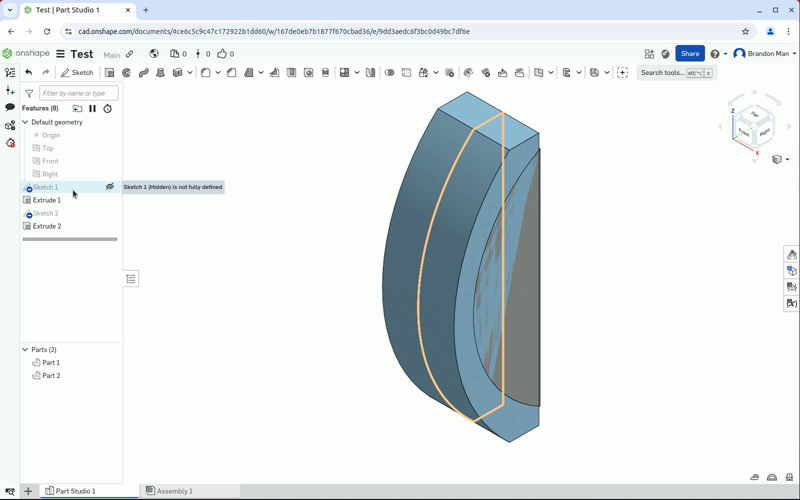
click(73, 189)